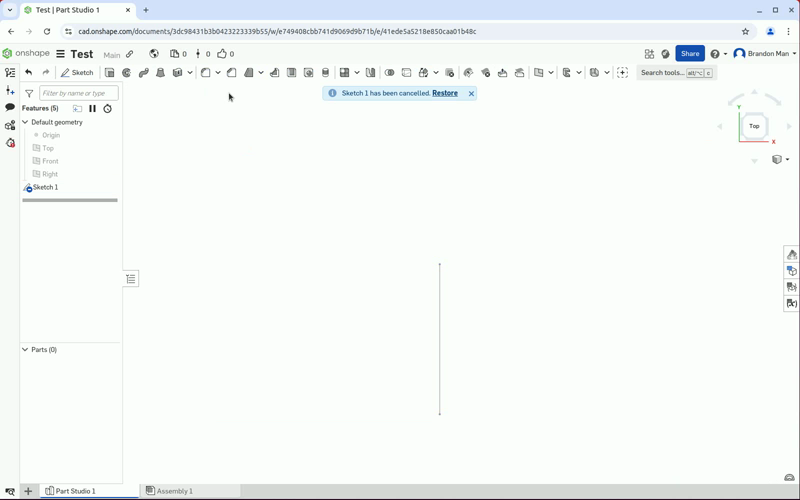
key(shift+h)
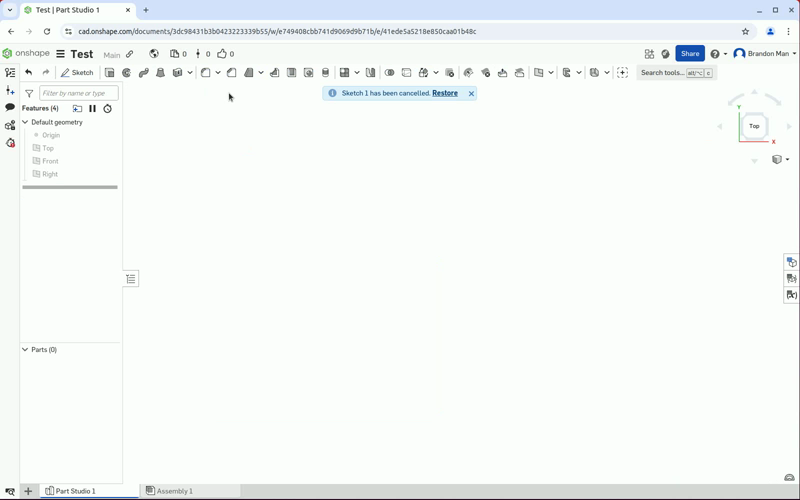
key(shift+s)
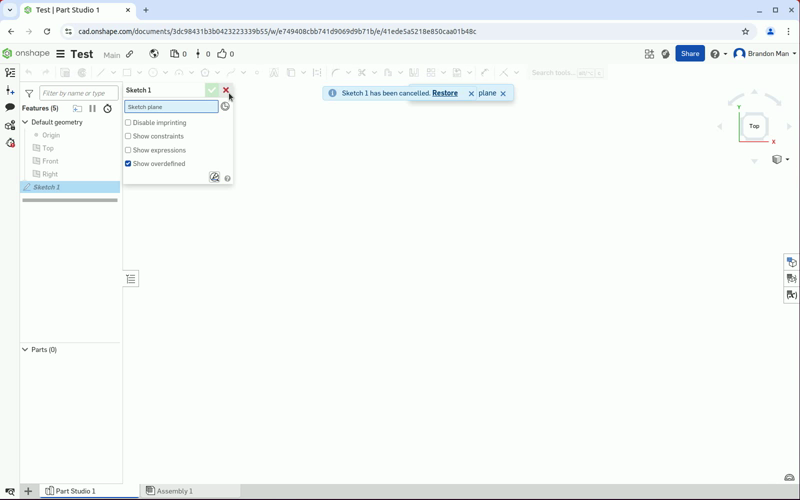
mouse_move(73, 150)
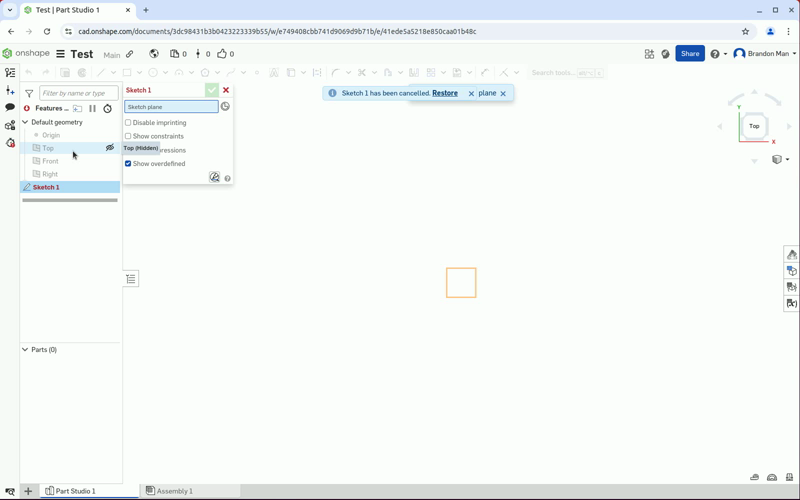
click(73, 150)
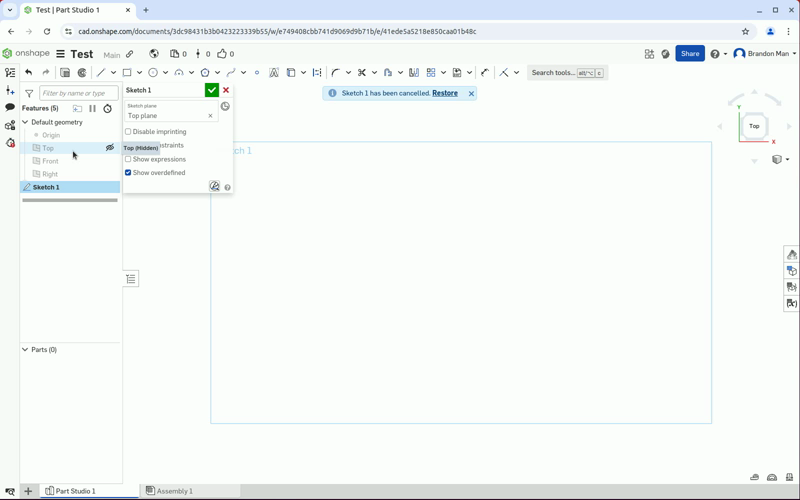
mouse_move(73, 352)
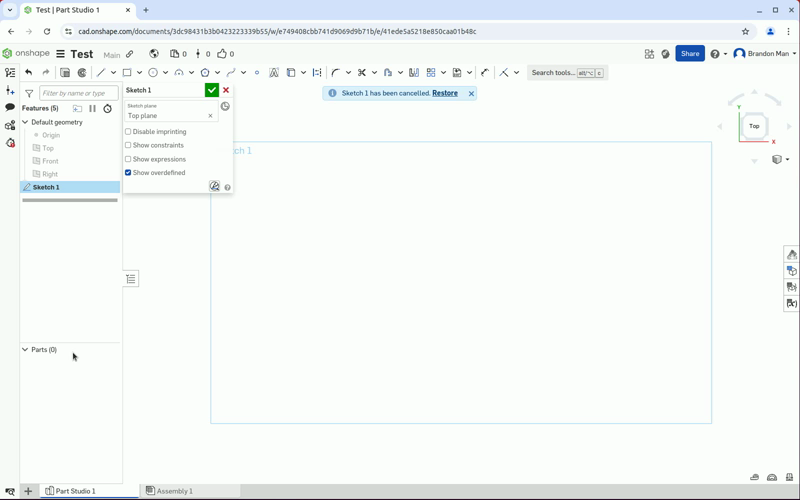
key(y)
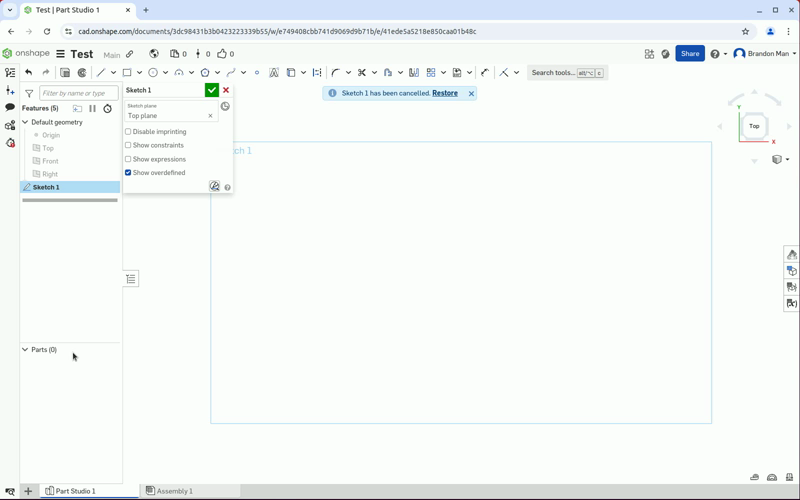
key(l)
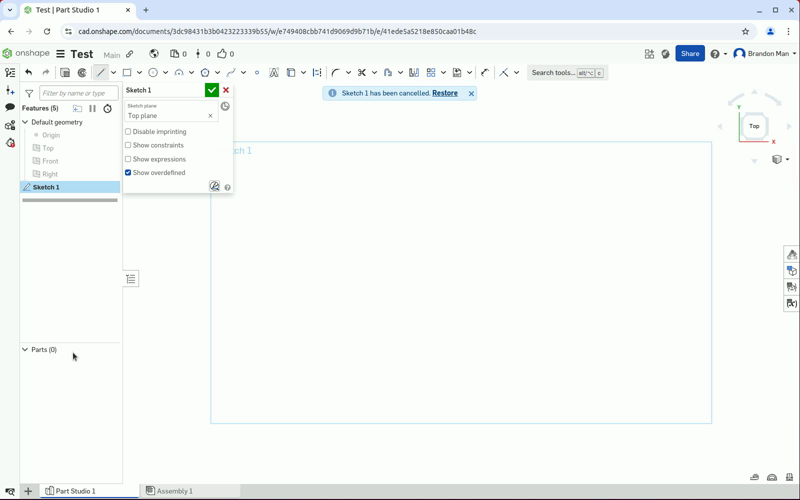
key_down(shift)
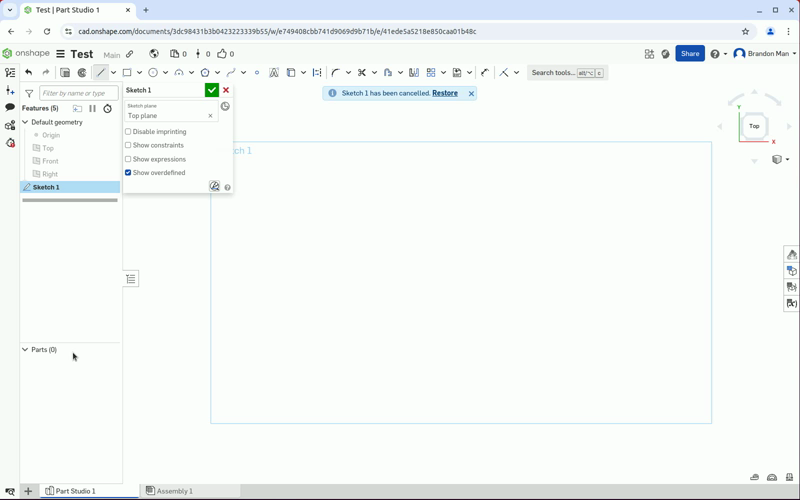
mouse_move(460, 282)
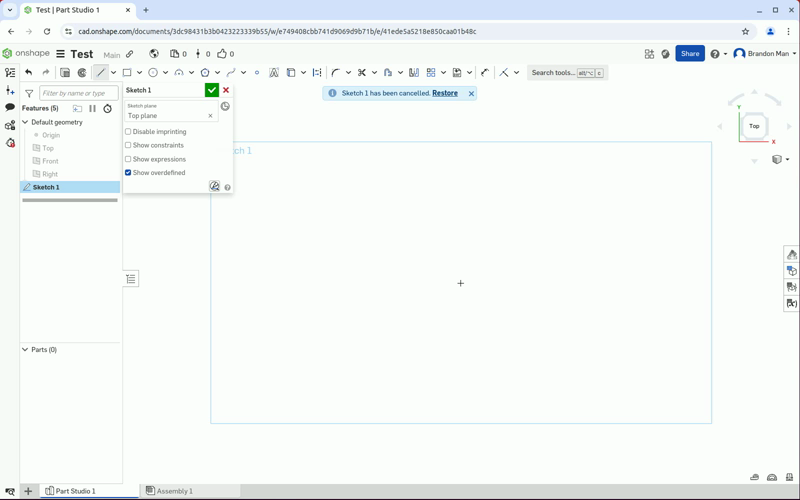
click(460, 282)
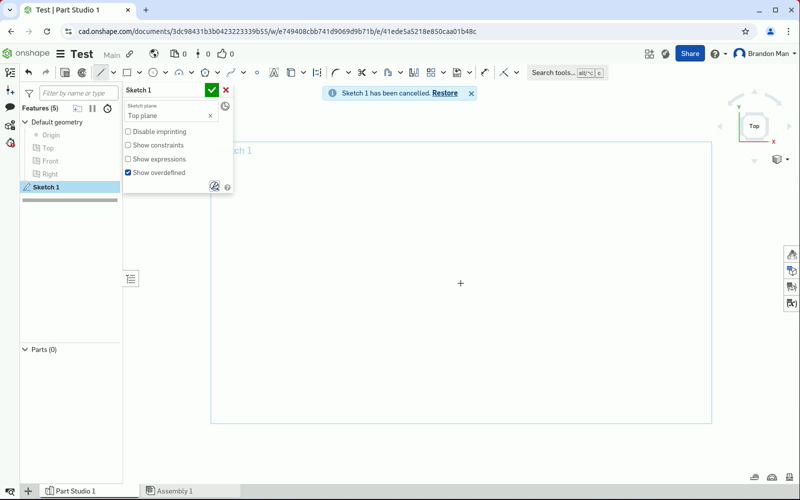
key_up(shift)
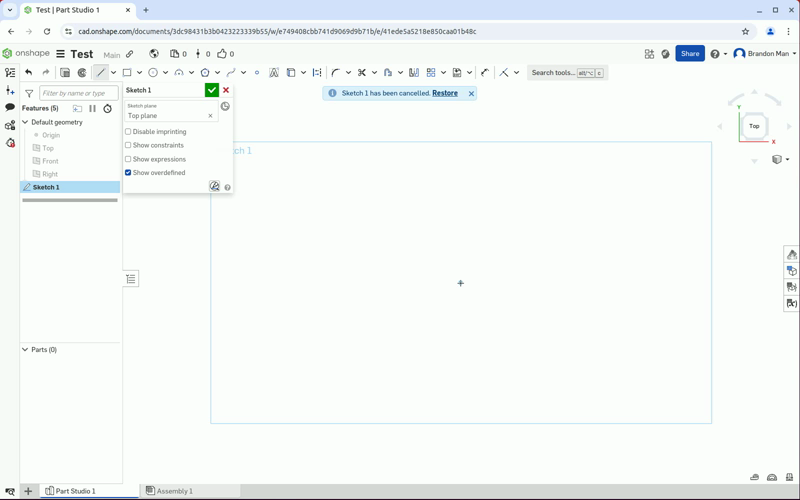
key_down(shift)
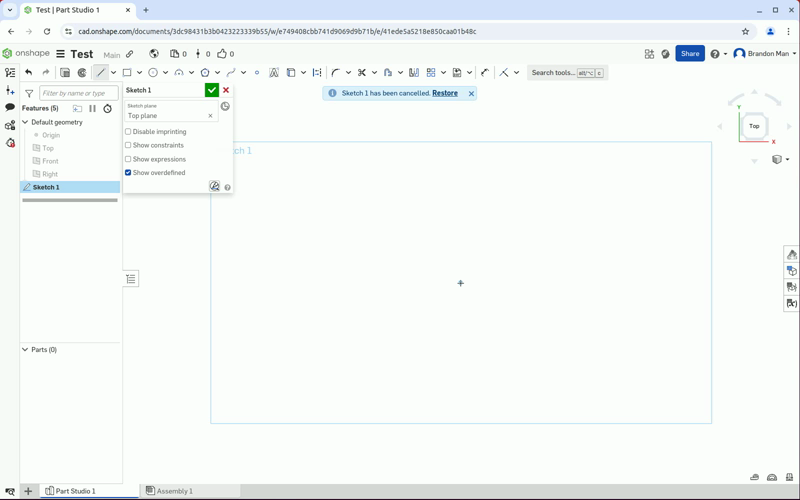
mouse_move(573, 282)
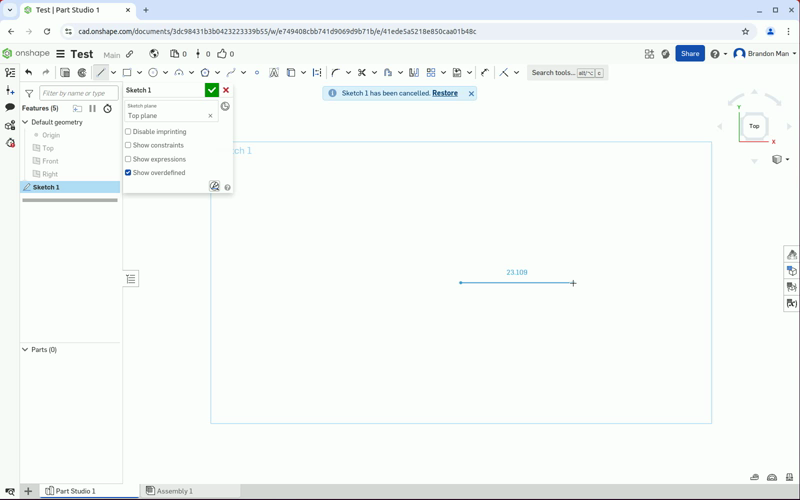
click(573, 282)
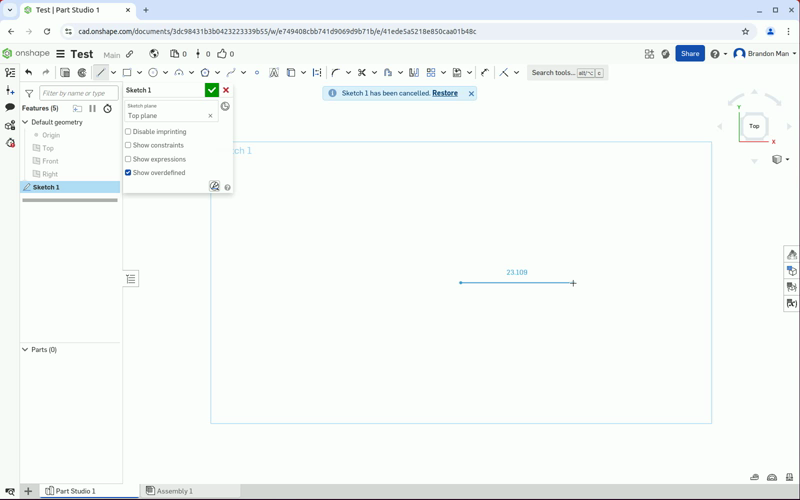
key_up(shift)
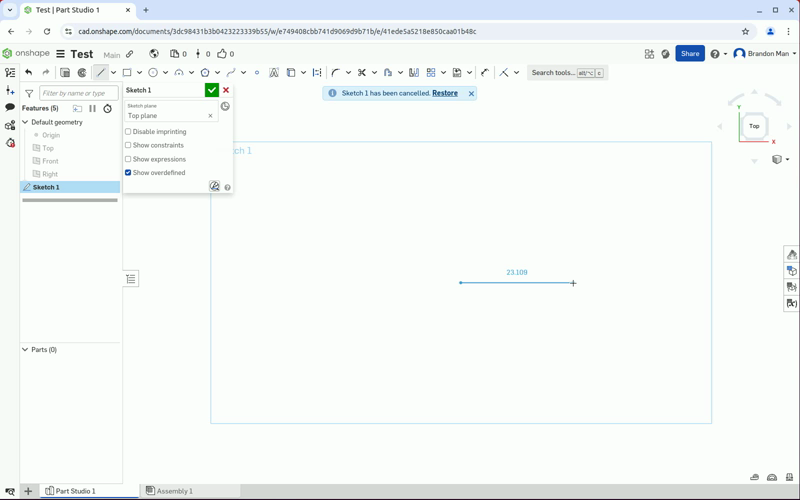
key_down(shift)
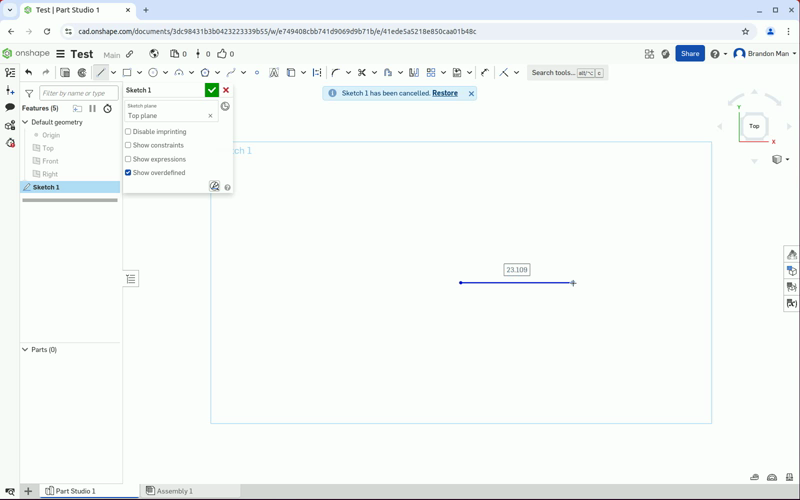
mouse_move(589, 282)
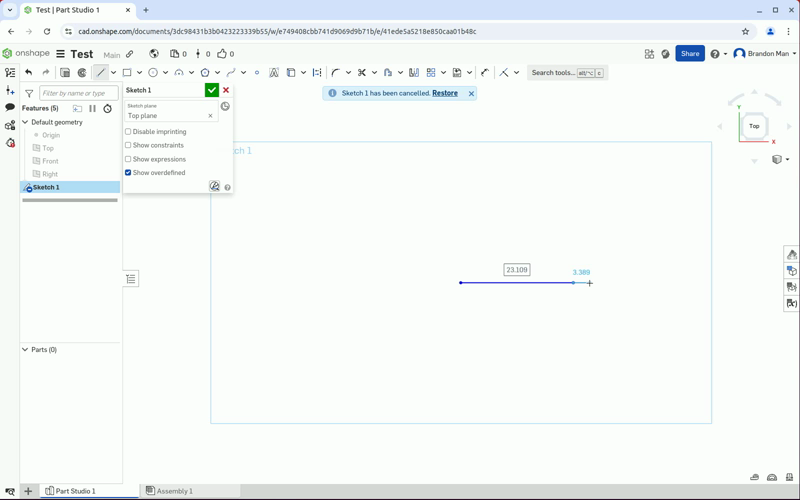
mouse_move(573, 226)
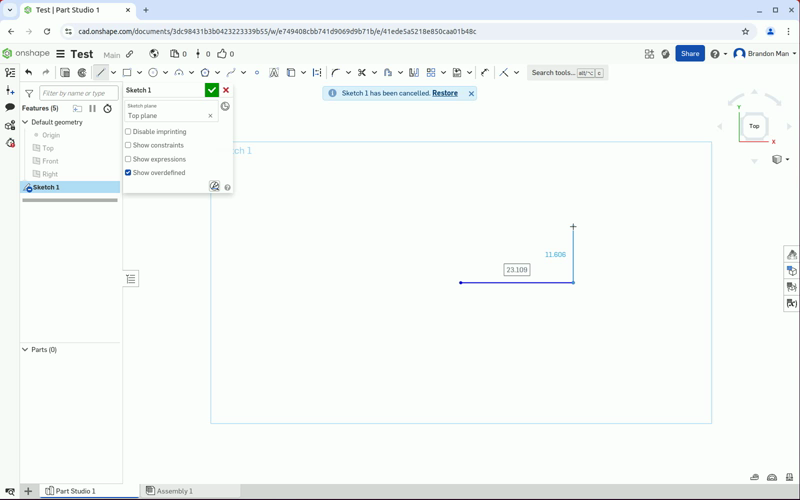
click(573, 226)
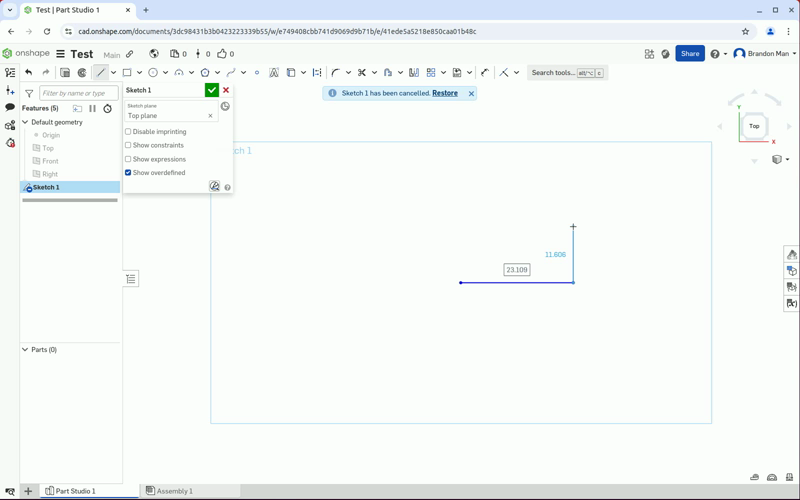
key_up(shift)
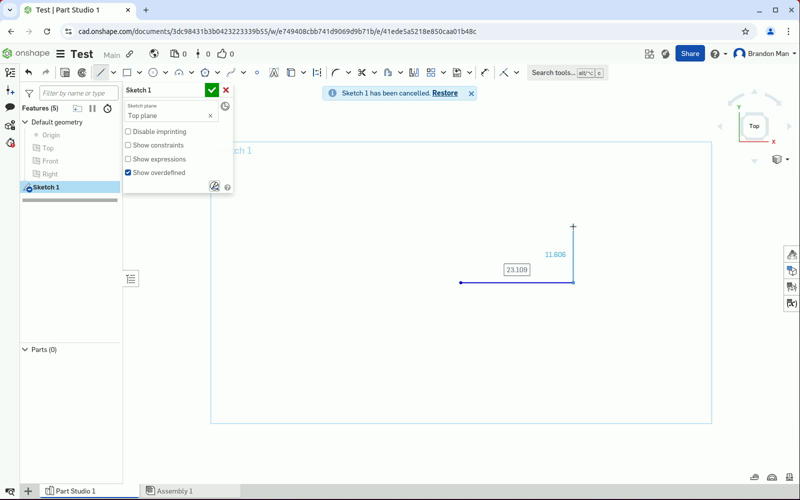
key_down(shift)
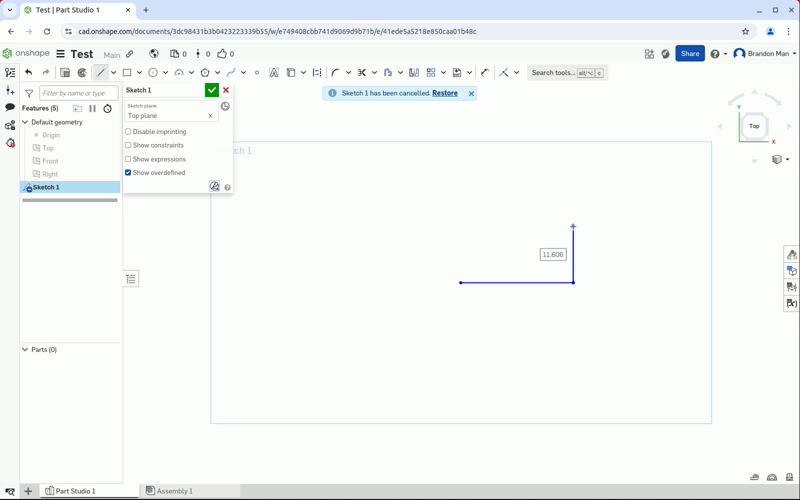
mouse_move(460, 226)
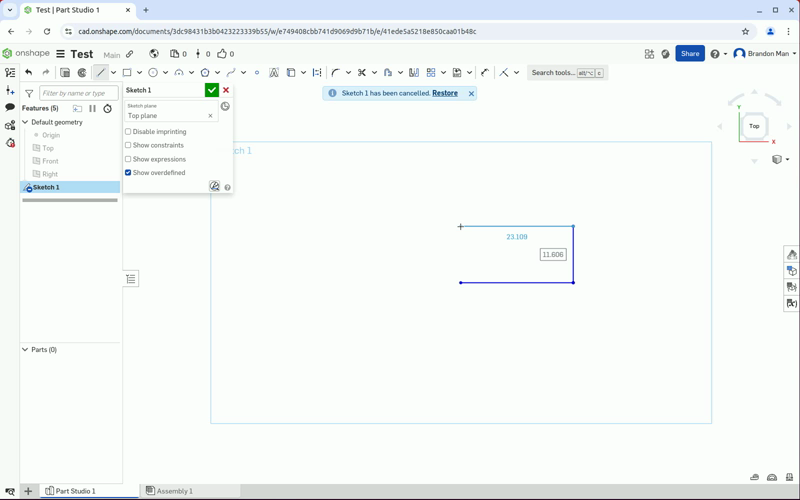
click(460, 226)
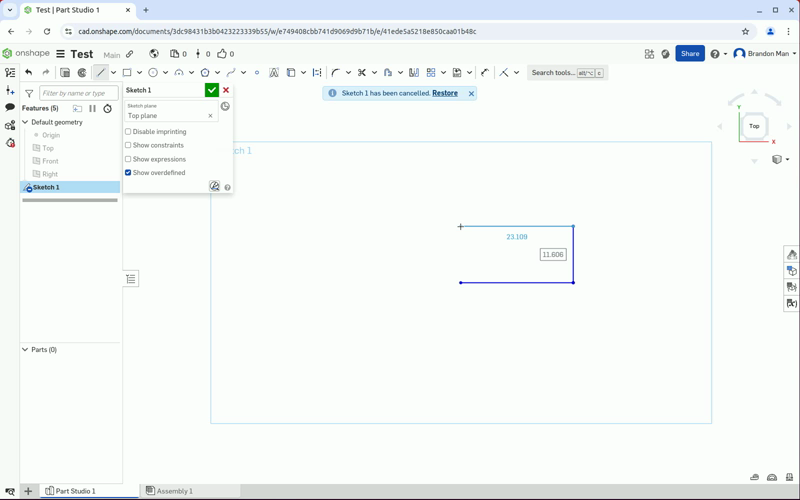
key_up(shift)
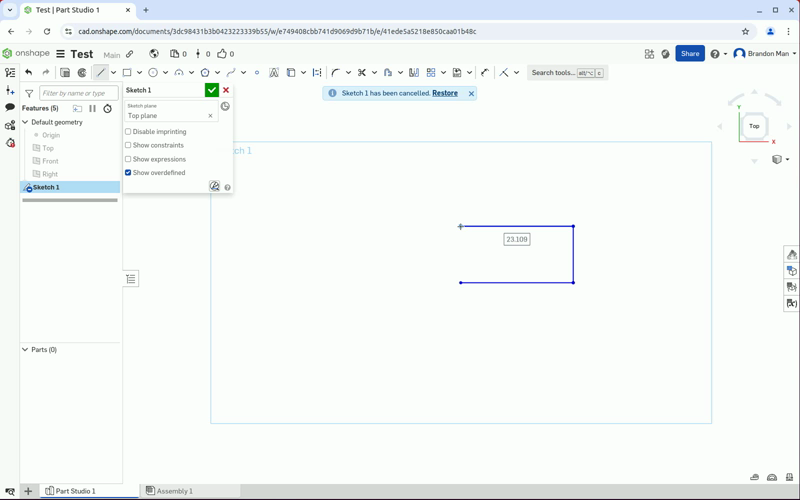
mouse_move(490, 226)
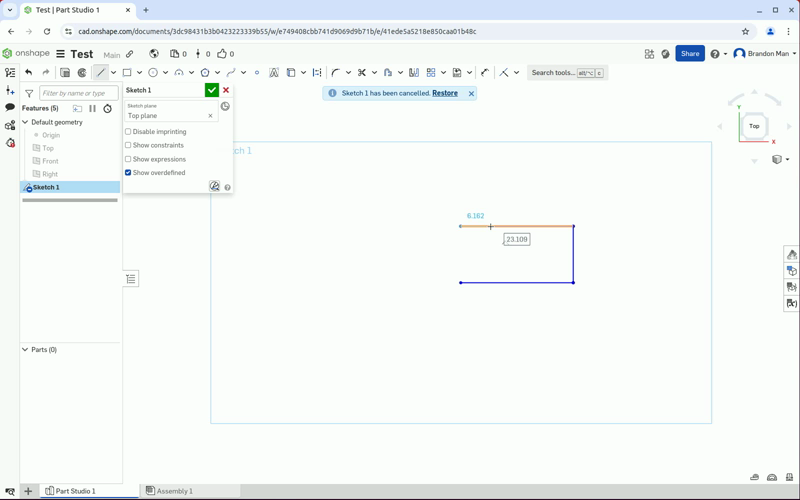
key_down(shift)
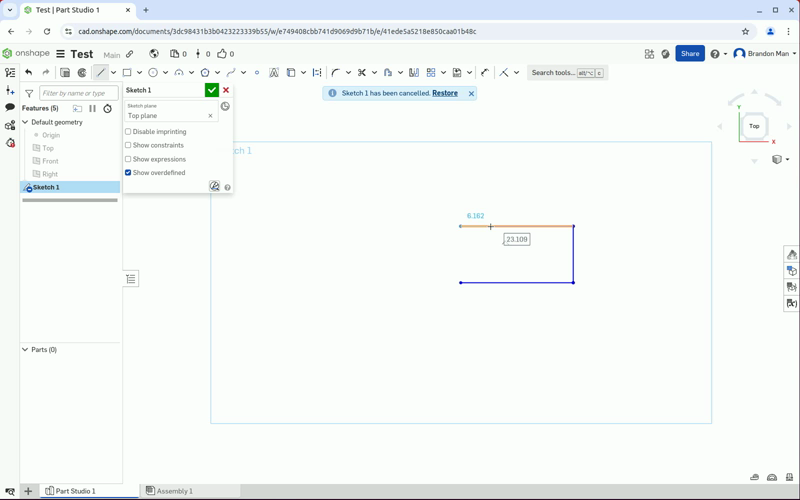
mouse_move(460, 282)
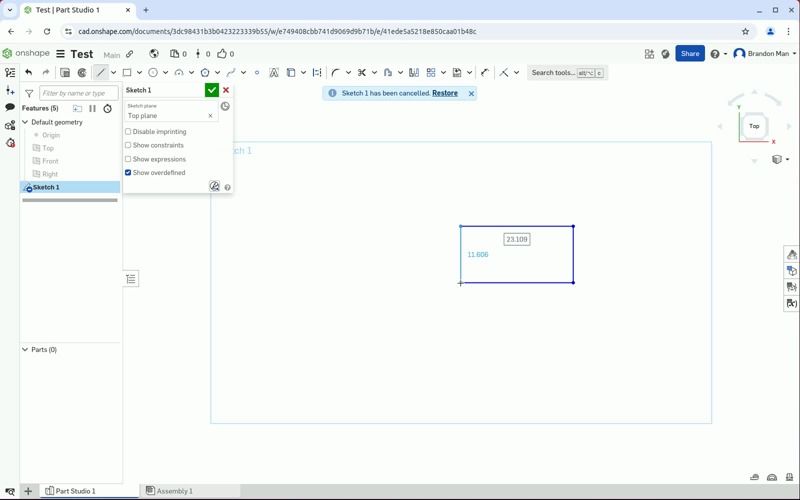
key_up(shift)
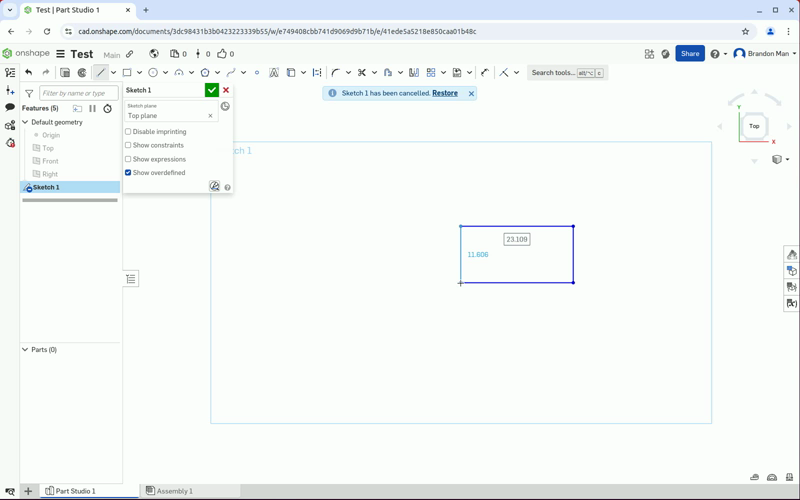
click(460, 282)
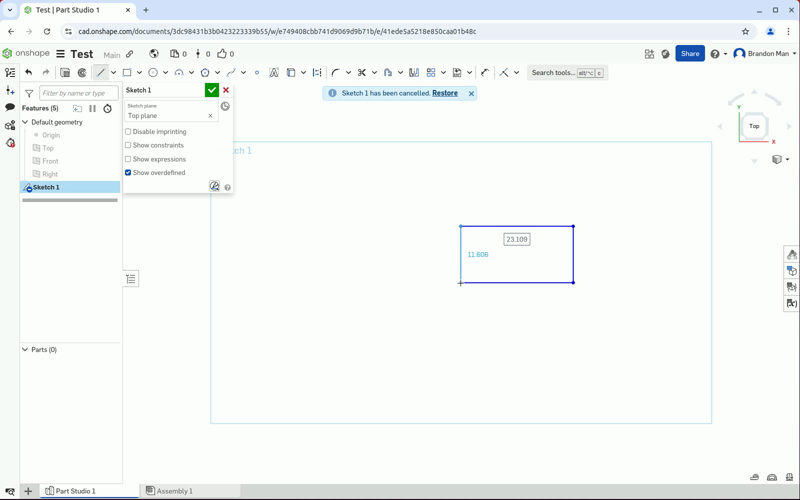
key(esc)
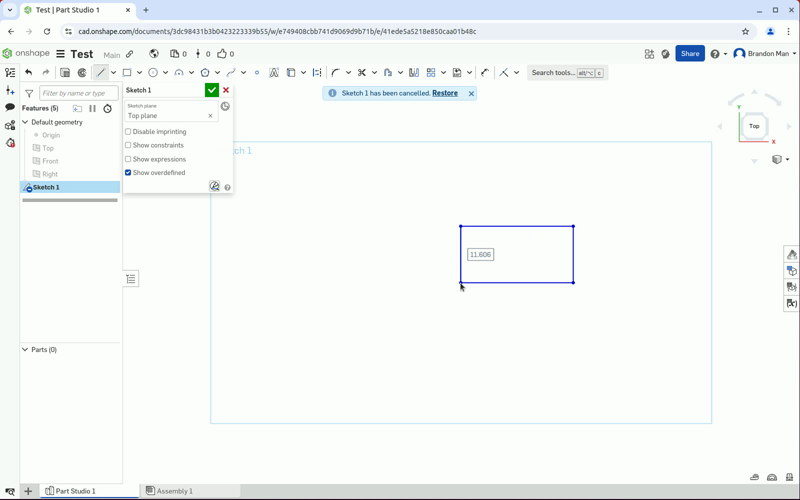
mouse_move(466, 249)
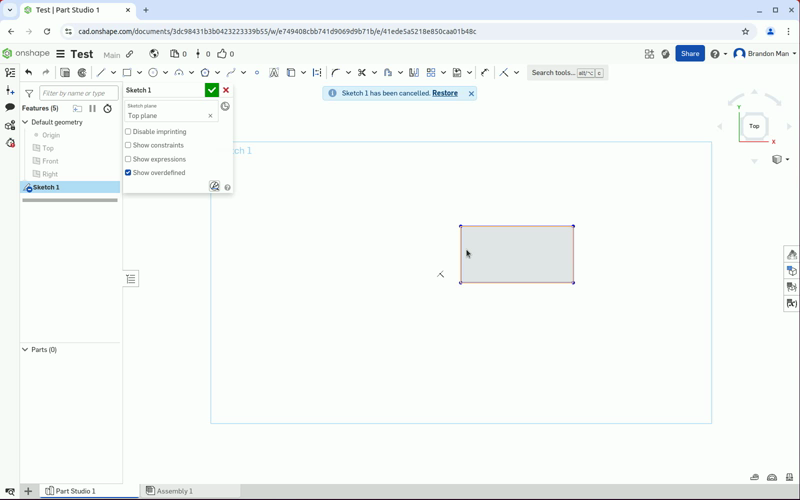
click(466, 249)
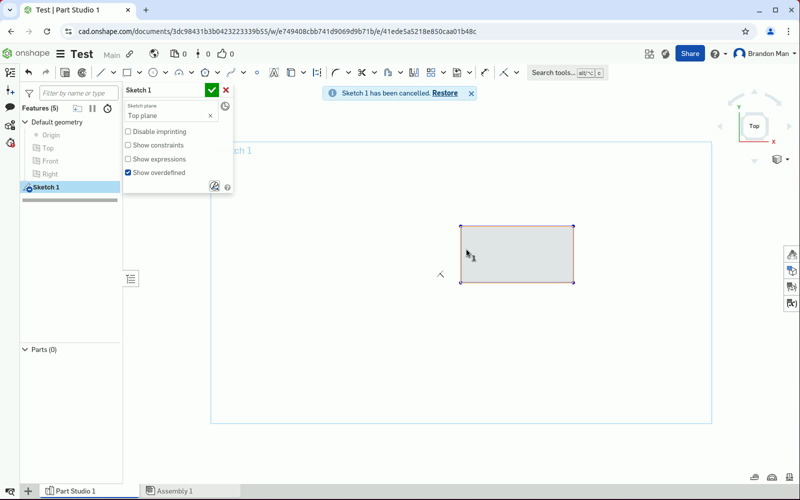
mouse_move(73, 352)
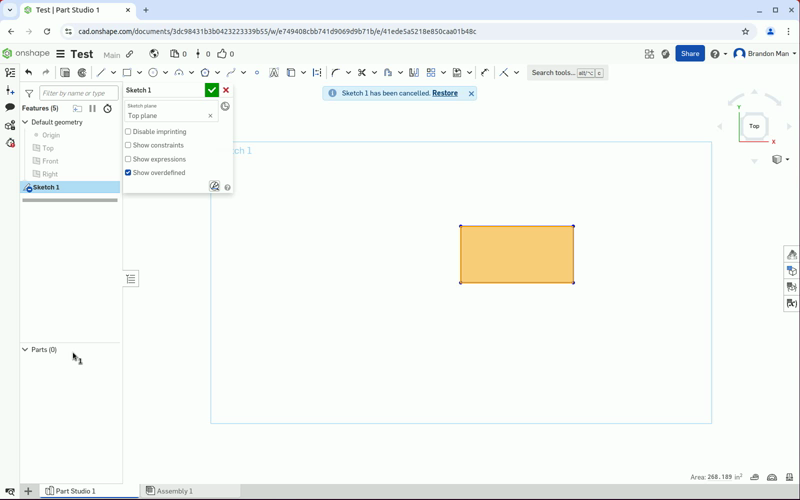
key(shift+y)
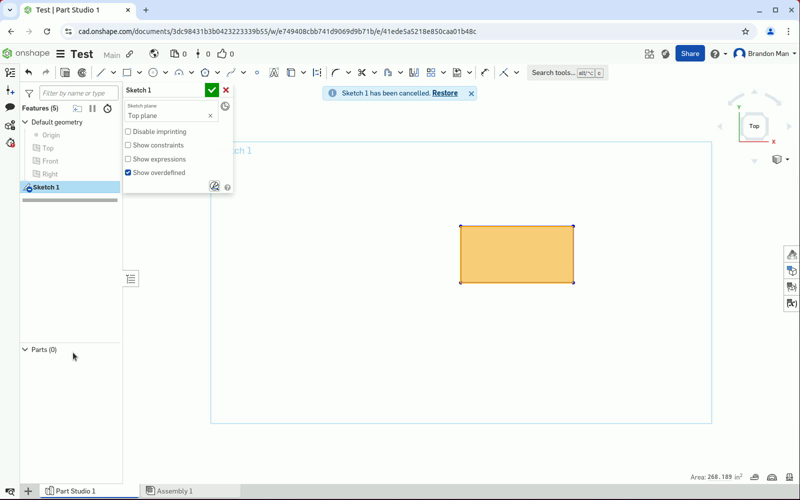
key(shift+e)
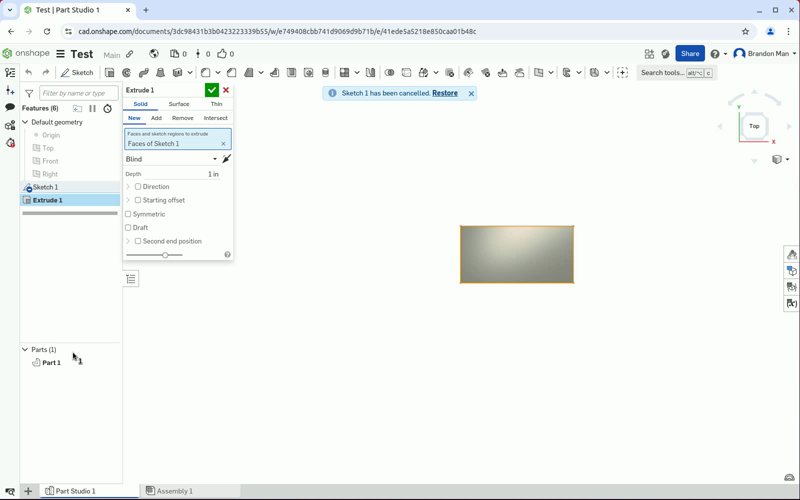
mouse_move(143, 106)
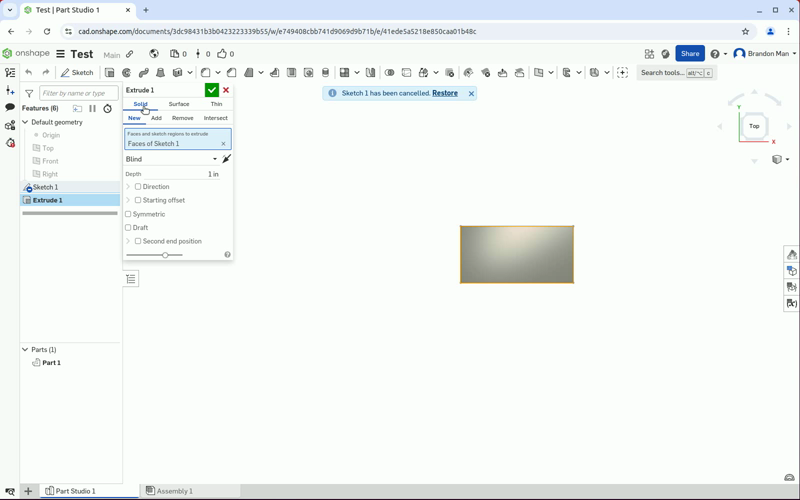
click(143, 106)
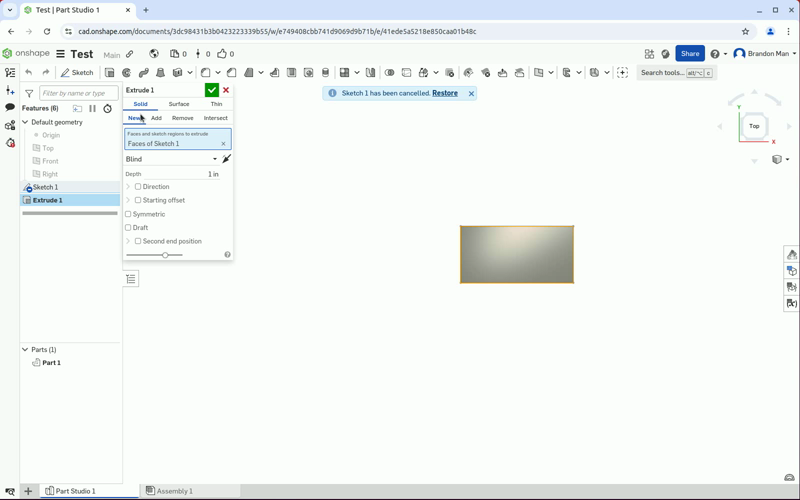
mouse_move(137, 120)
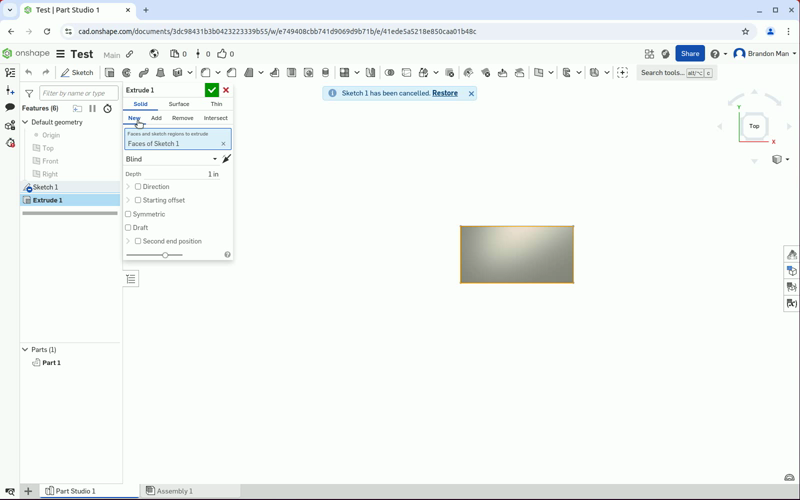
click(137, 120)
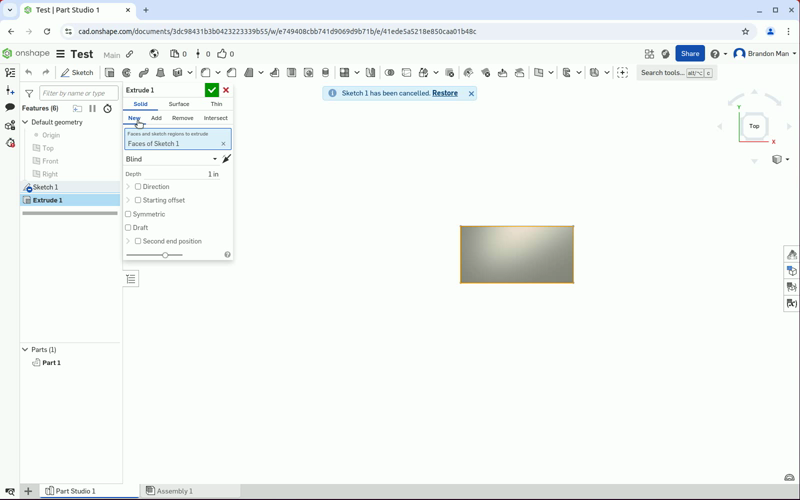
key(tab, 4)
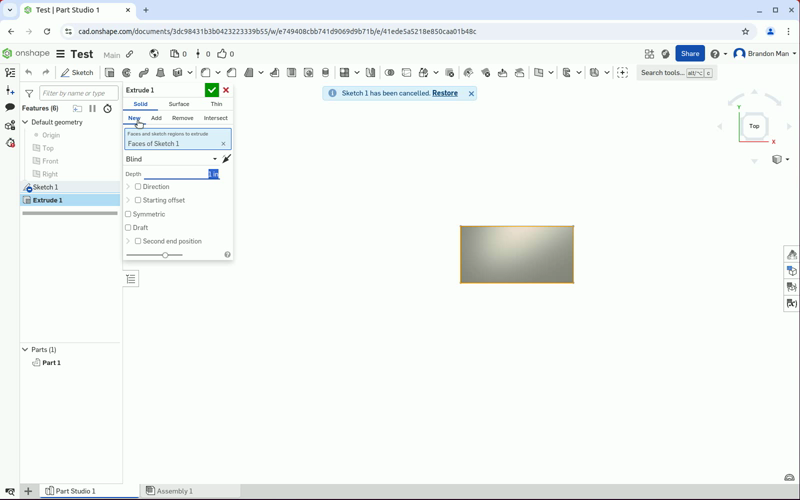
text(2.648)
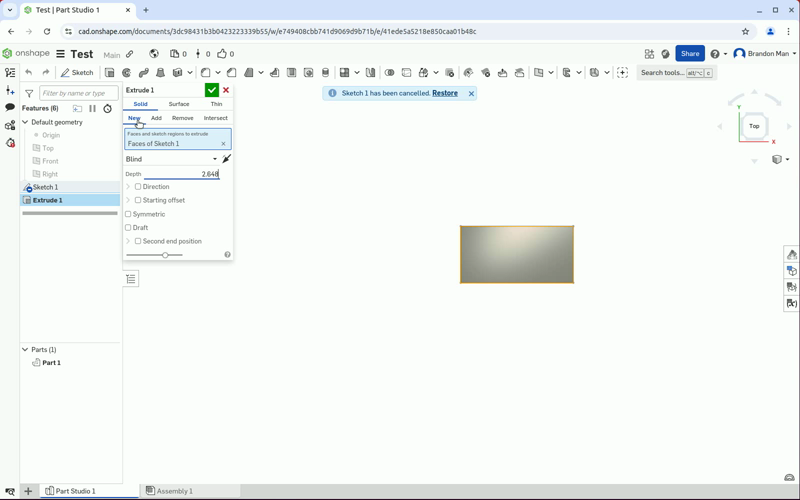
key(enter)
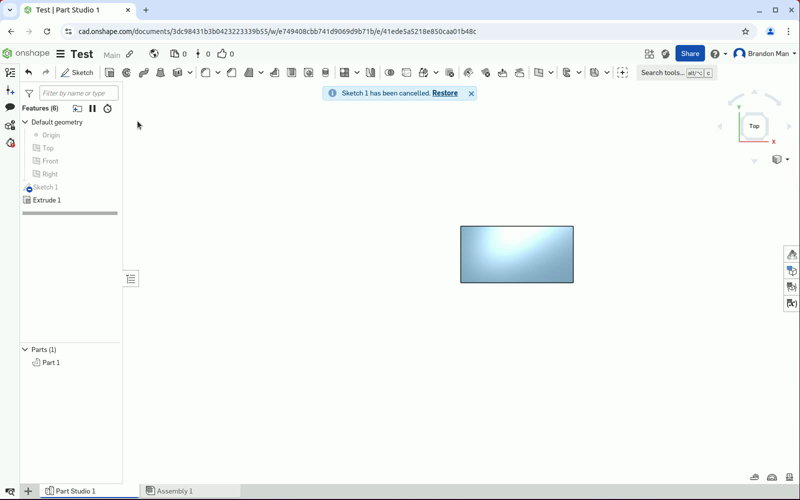
key(shift+h)
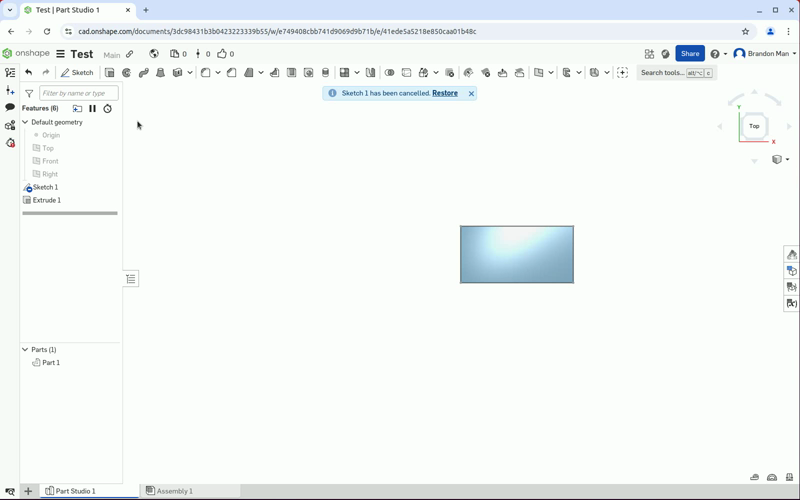
key(shift+h)
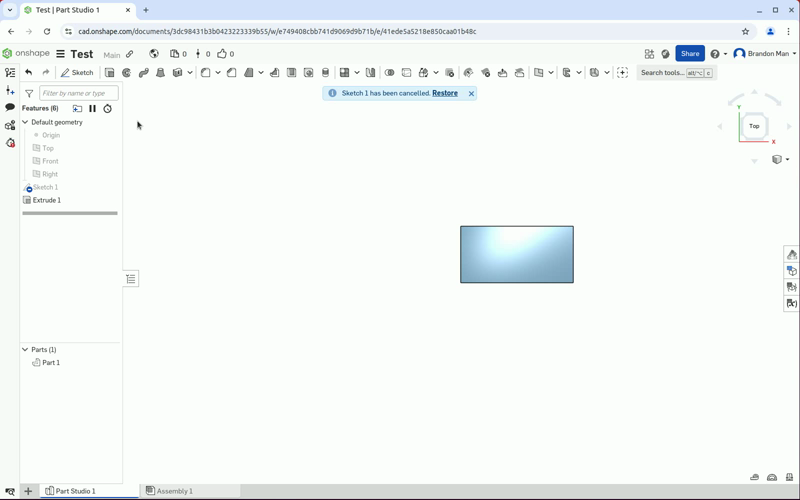
mouse_move(73, 189)
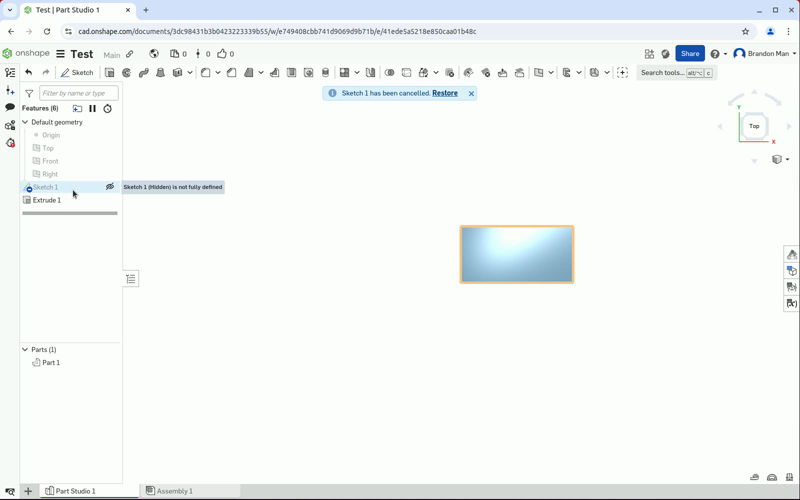
click(73, 189)
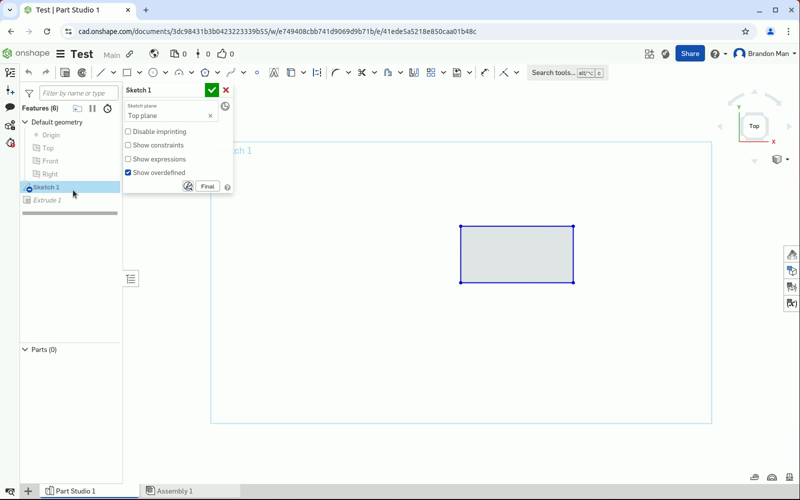
mouse_move(229, 92)
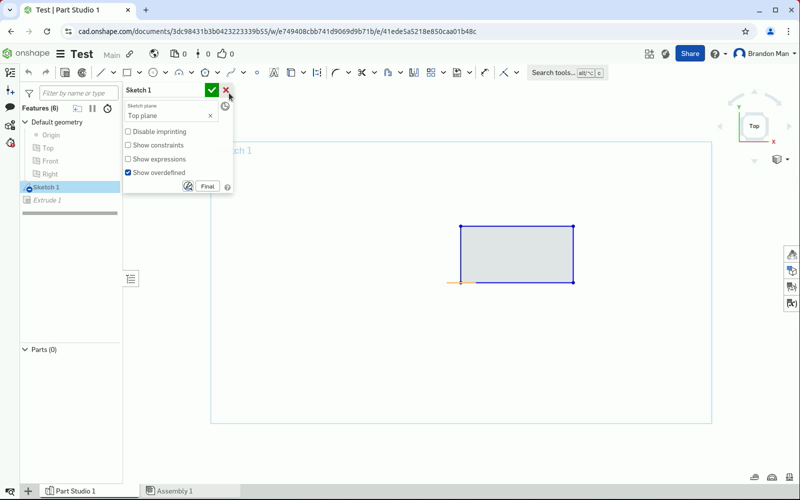
click(229, 92)
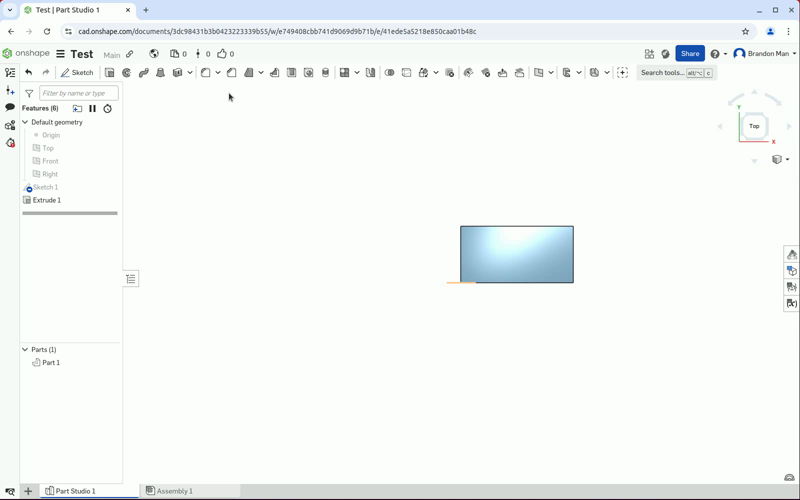
mouse_move(541, 75)
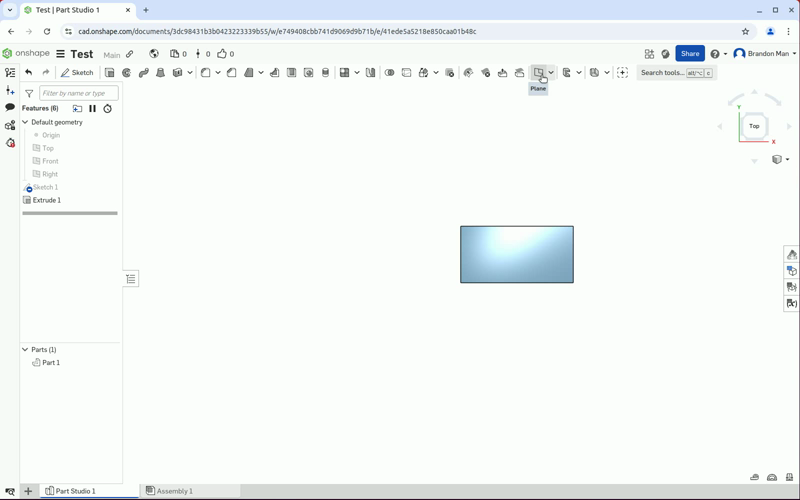
click(541, 75)
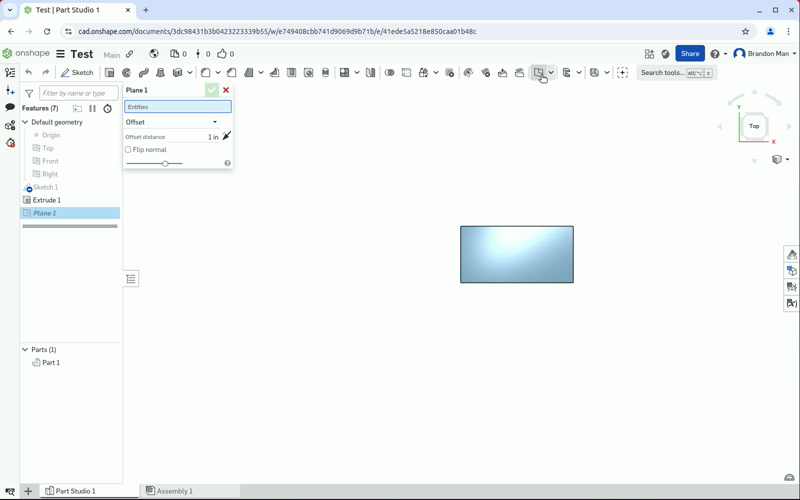
mouse_move(73, 150)
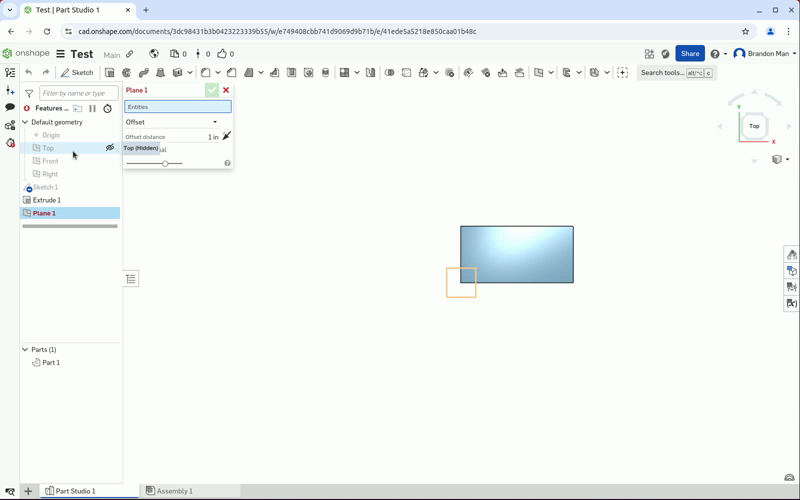
click(73, 150)
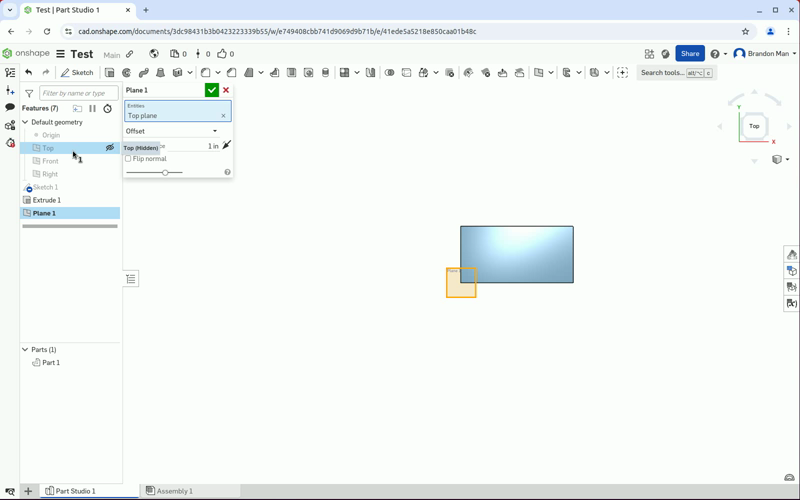
key(tab, 2)
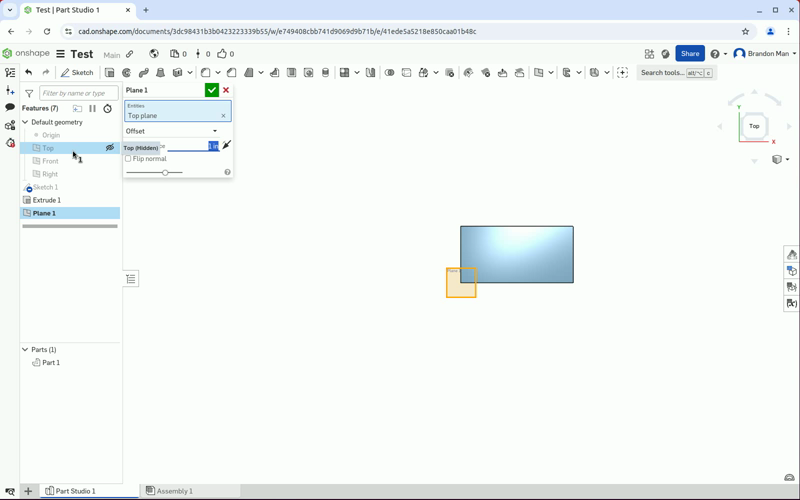
text(2.65)
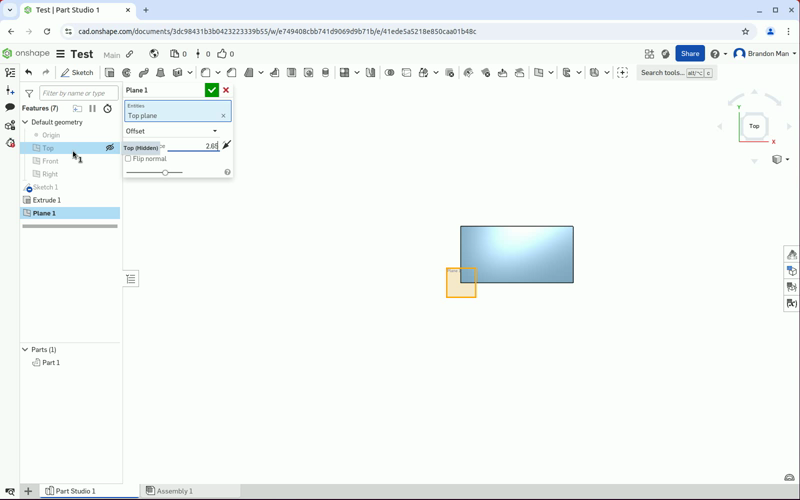
key(enter, 2)
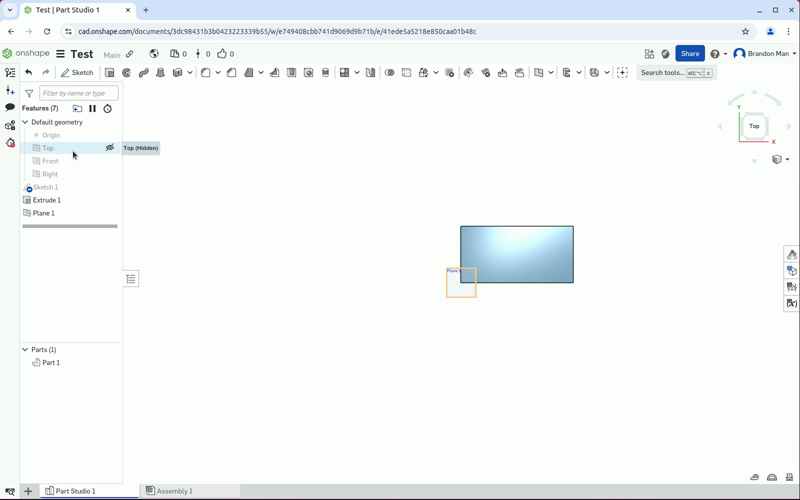
key(shift+s)
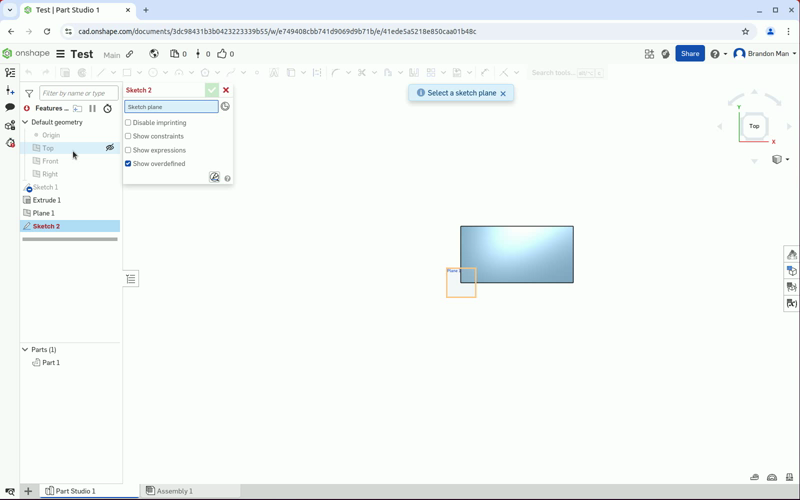
mouse_move(73, 215)
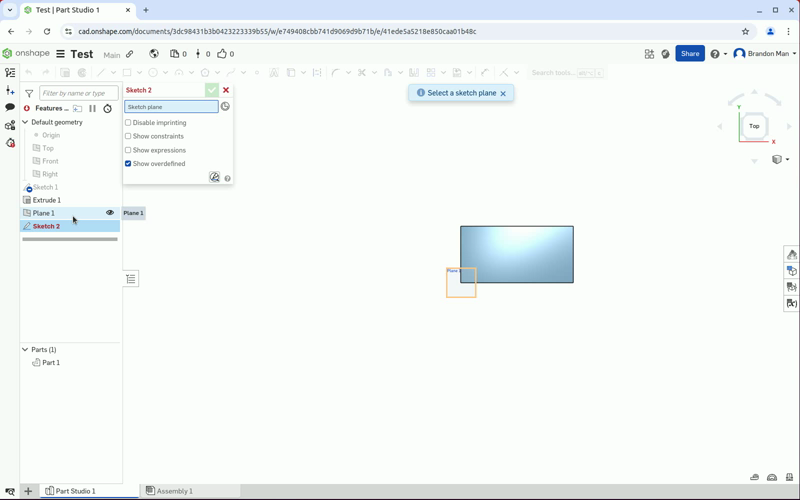
click(73, 215)
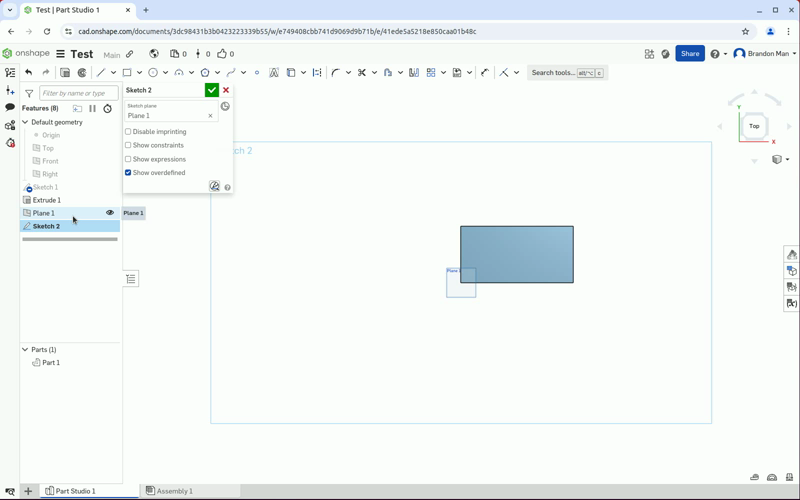
mouse_move(73, 352)
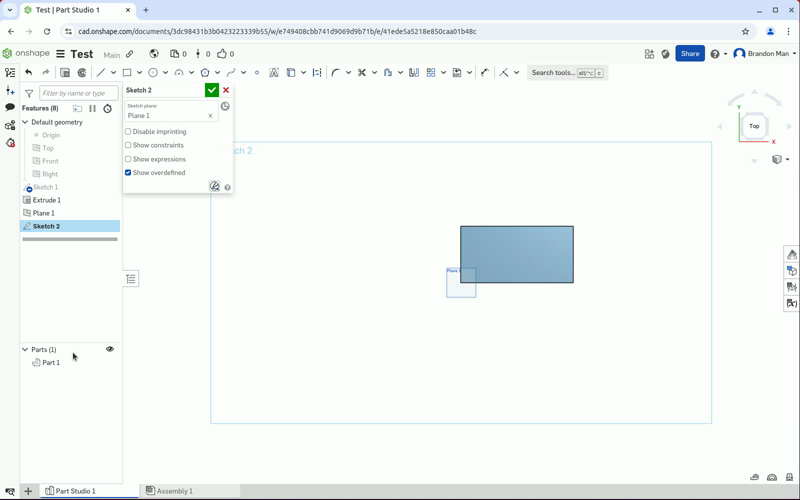
key(y)
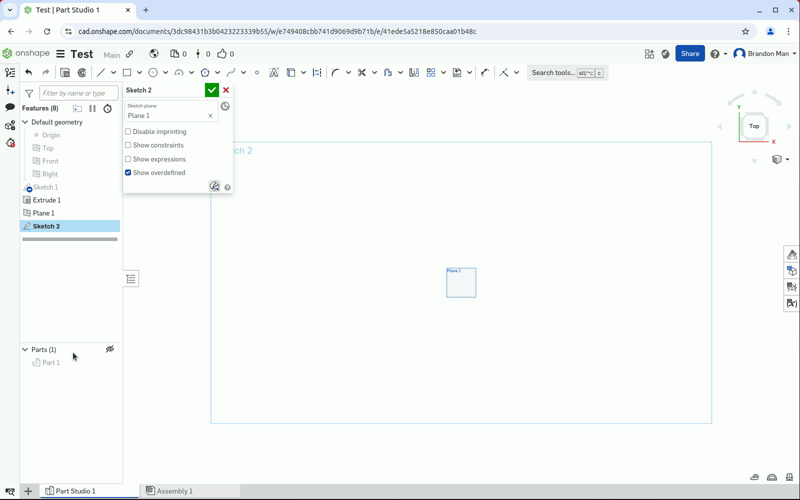
key(l)
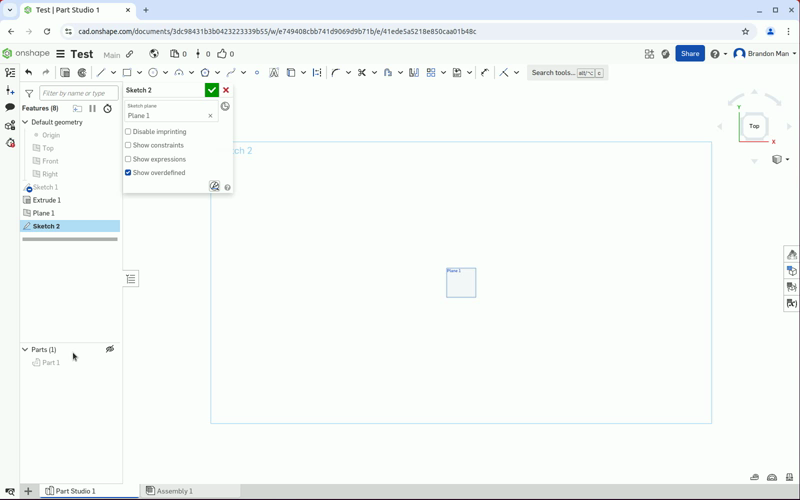
key_down(shift)
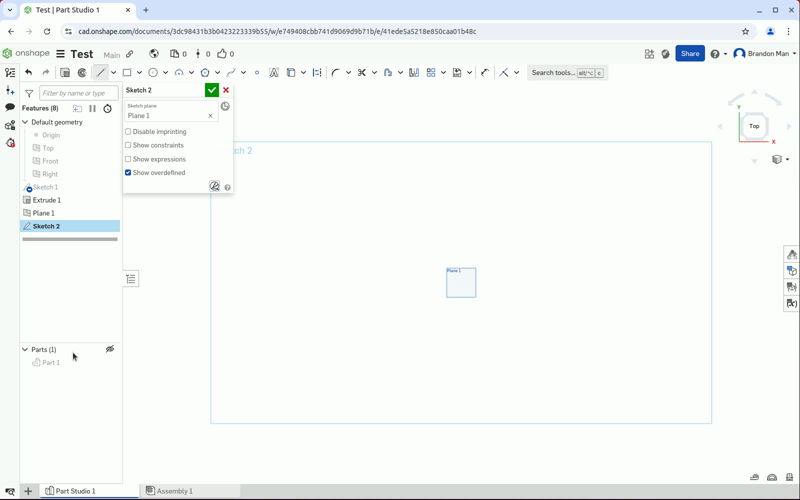
mouse_move(460, 278)
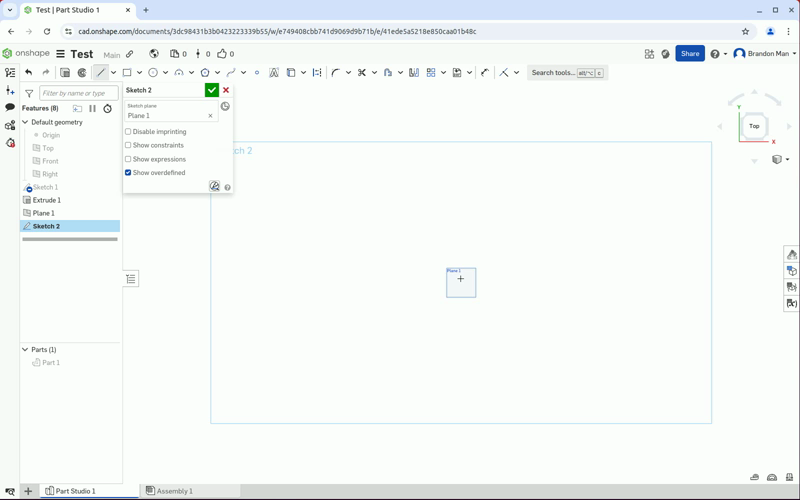
click(460, 278)
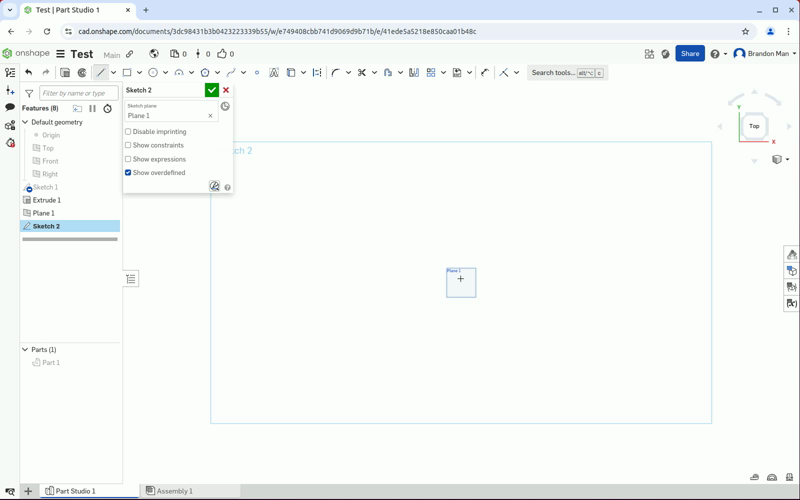
key_up(shift)
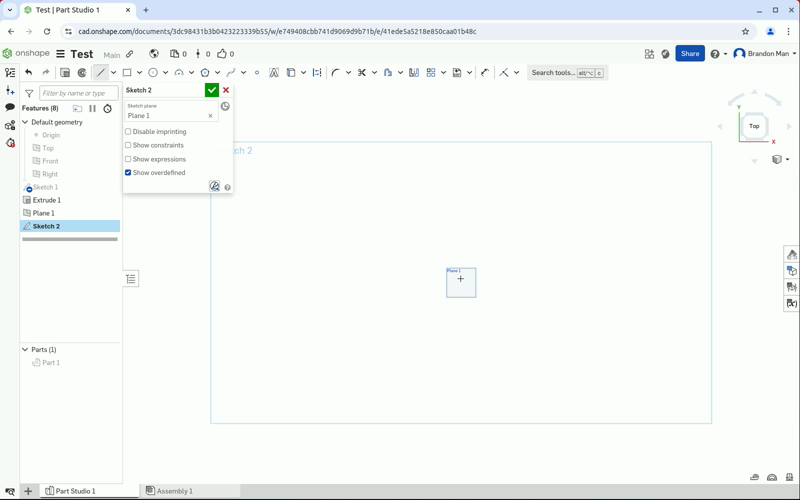
key_down(shift)
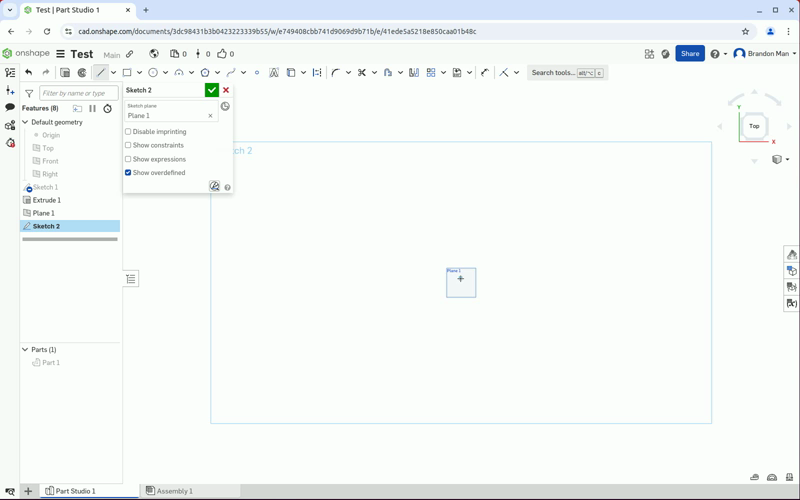
mouse_move(573, 278)
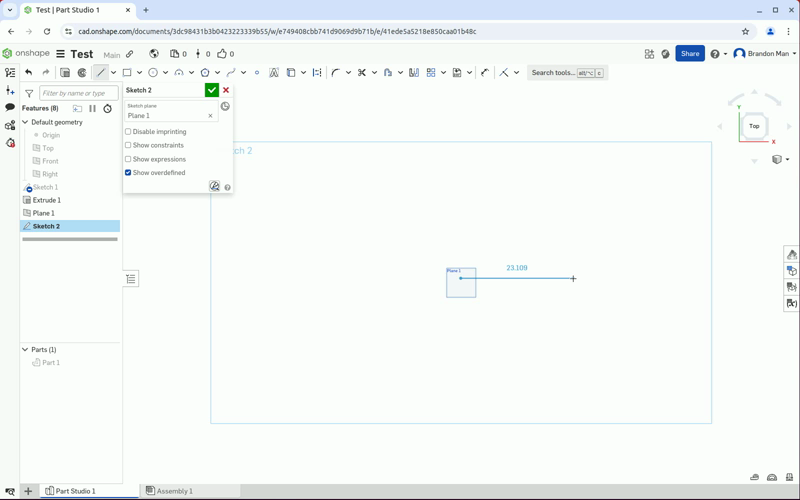
click(573, 278)
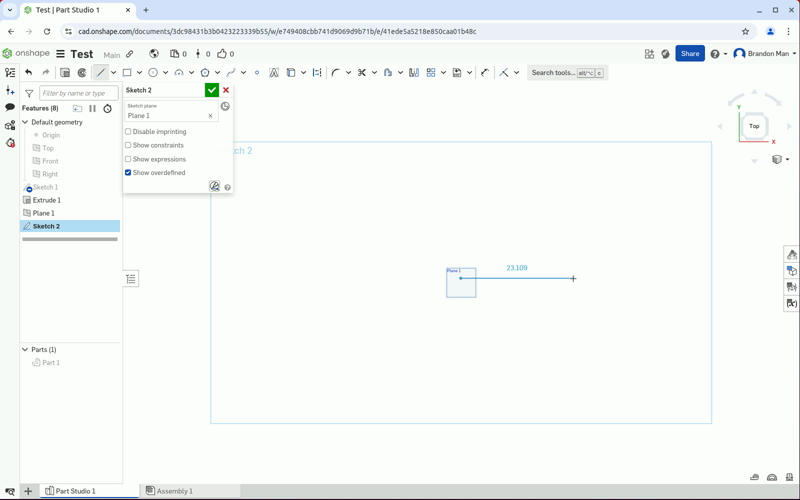
key_up(shift)
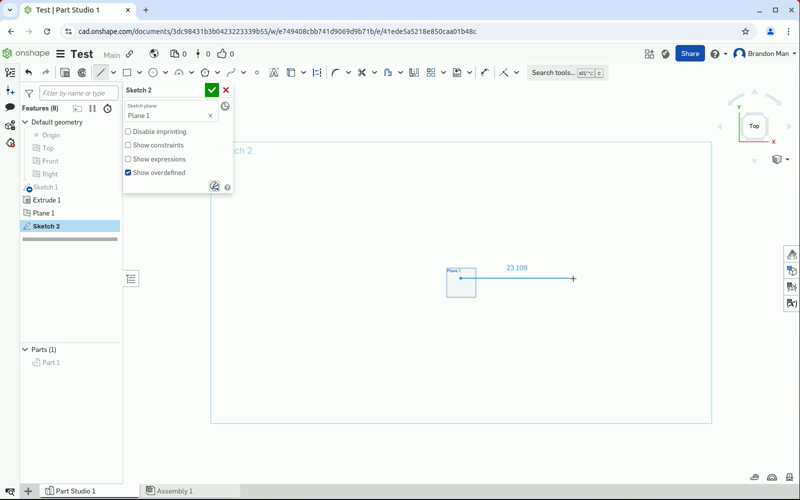
key_down(shift)
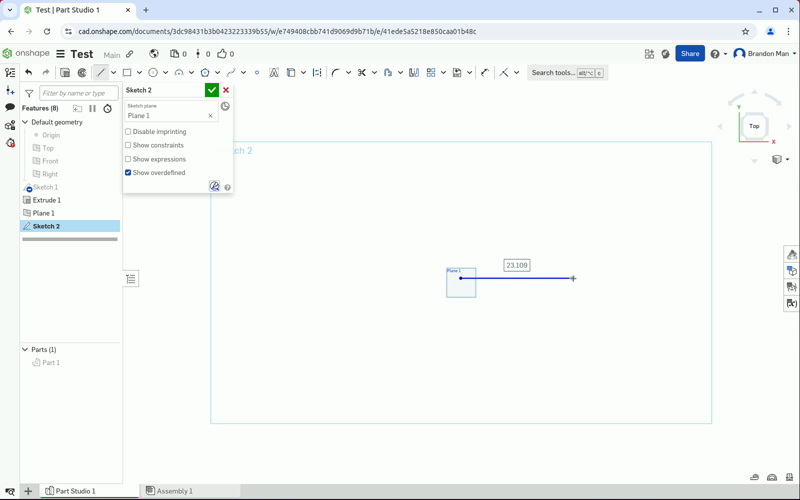
mouse_move(589, 278)
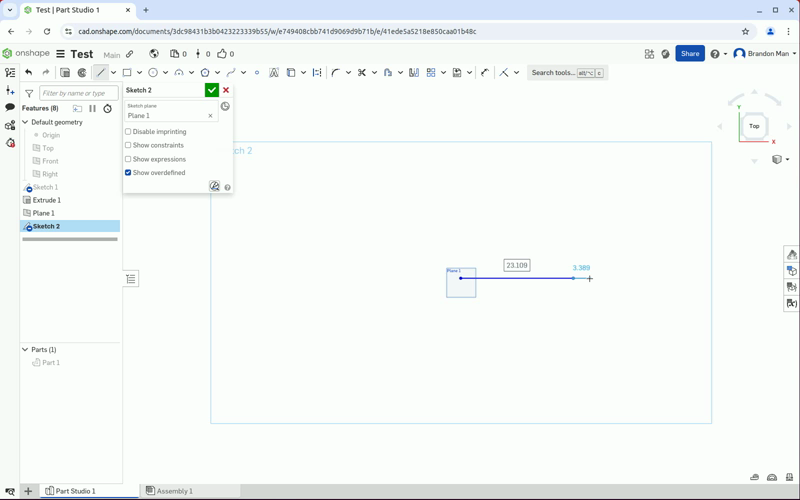
mouse_move(573, 232)
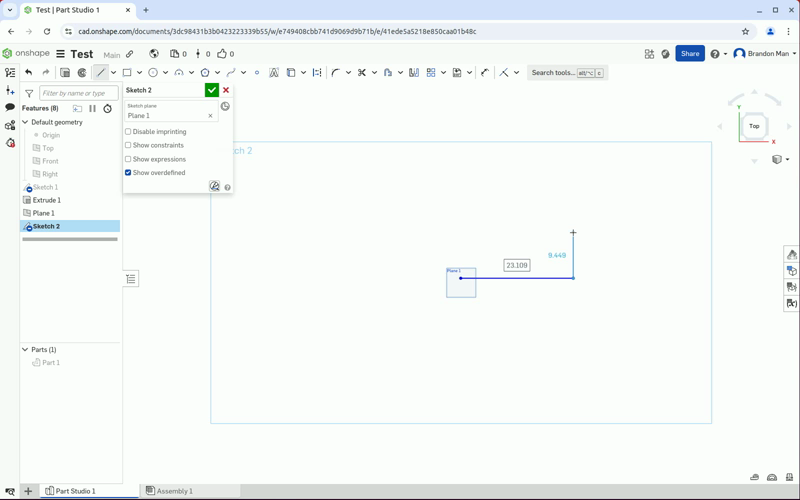
click(573, 232)
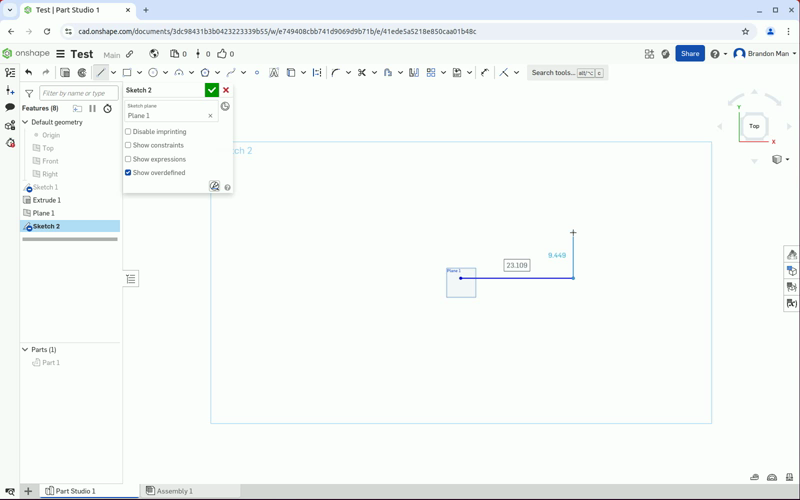
key_up(shift)
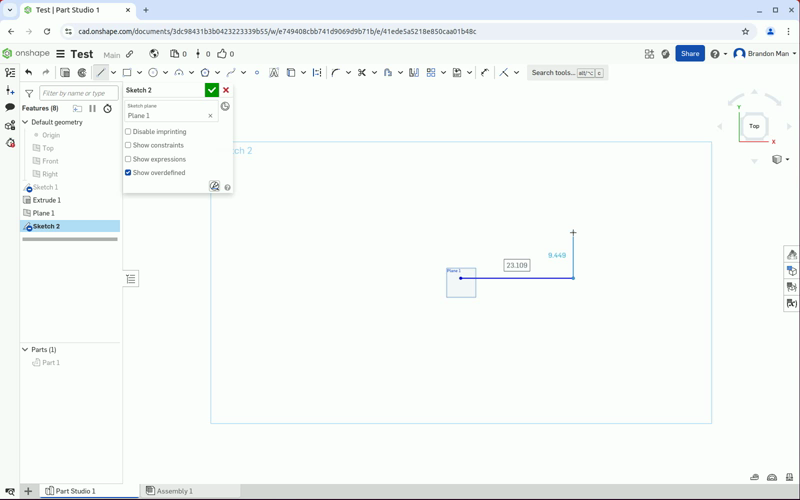
key_down(shift)
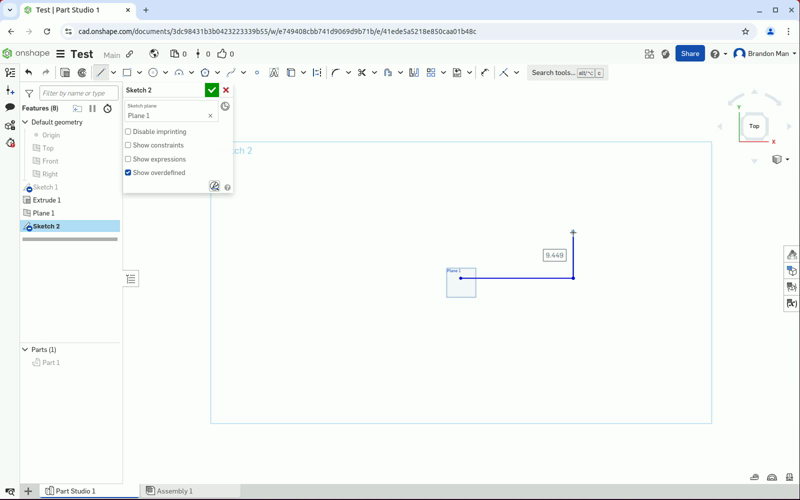
mouse_move(460, 232)
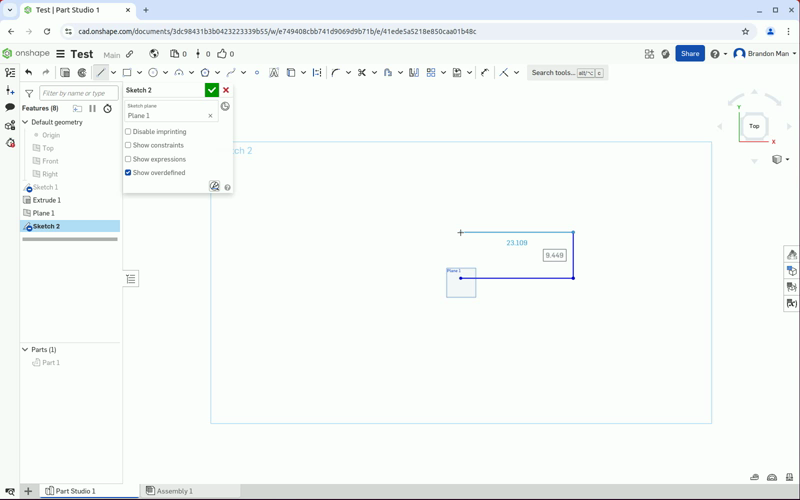
click(460, 232)
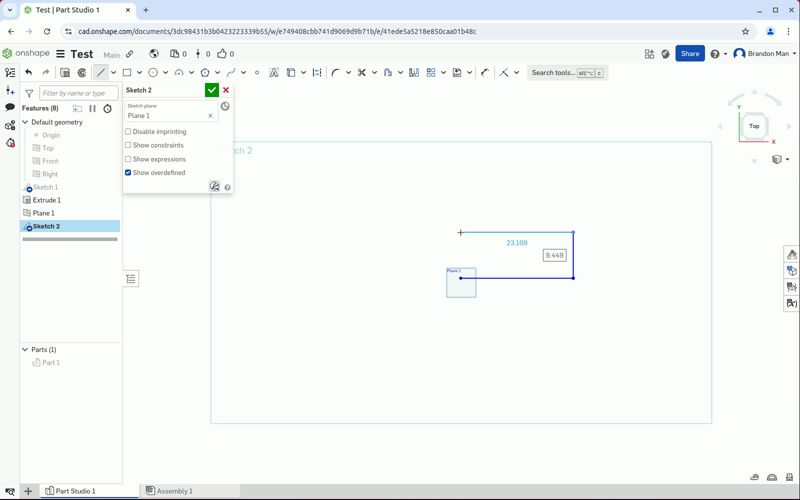
key_up(shift)
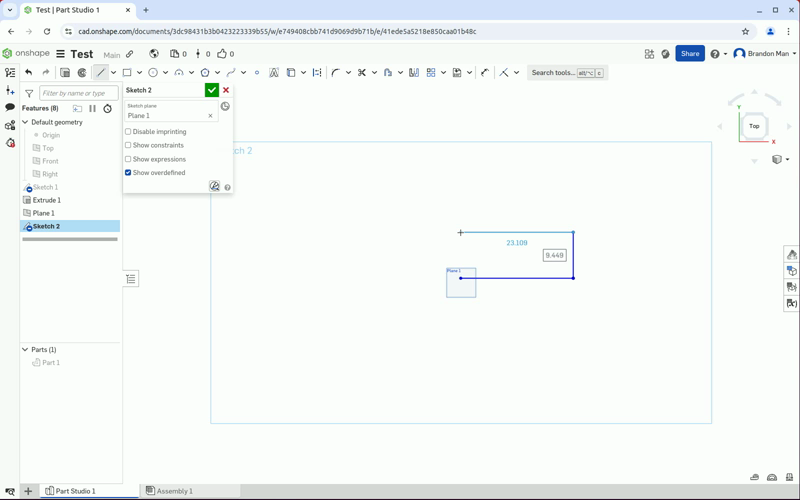
mouse_move(490, 232)
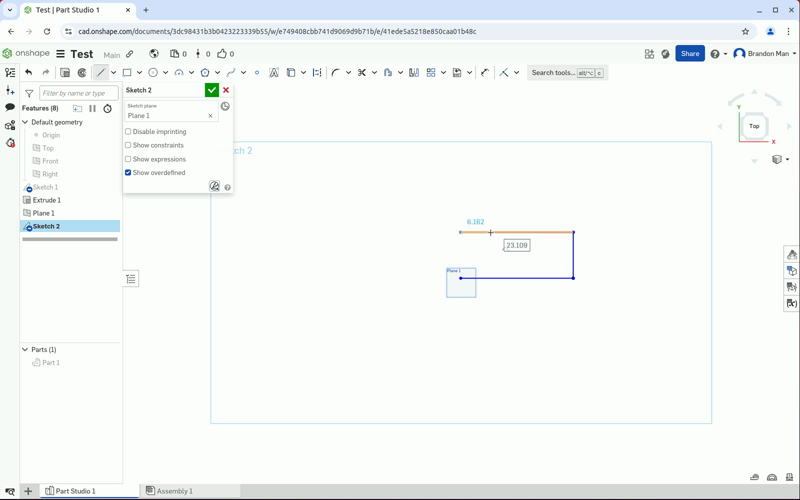
key_down(shift)
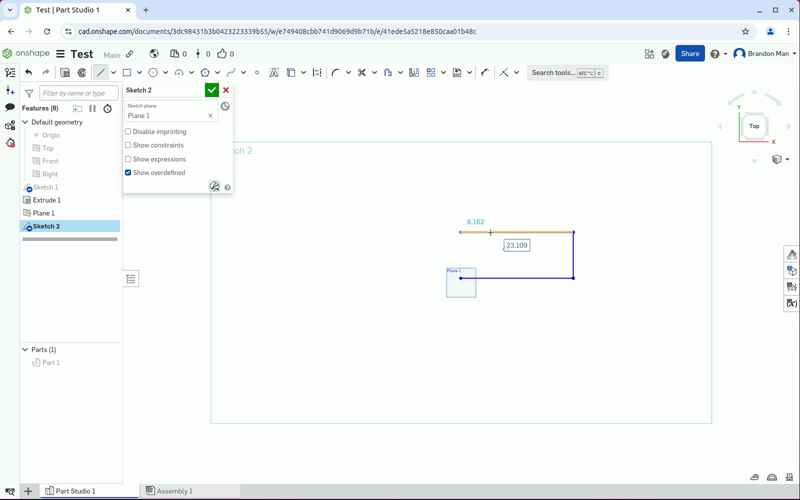
mouse_move(460, 278)
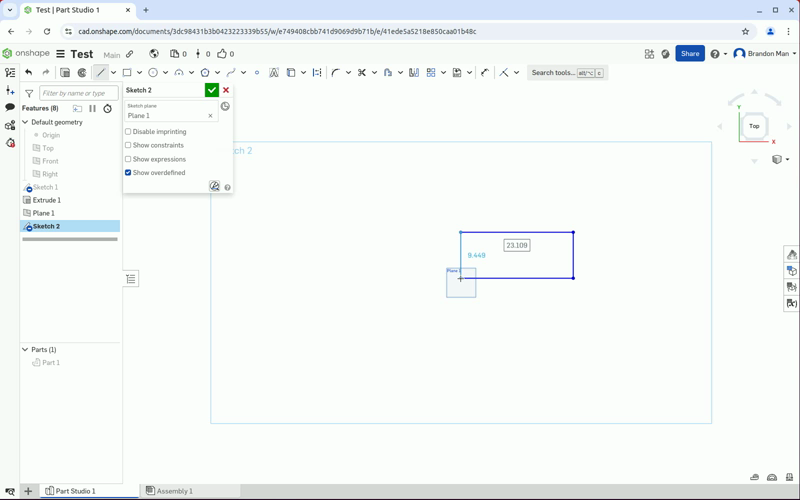
key_up(shift)
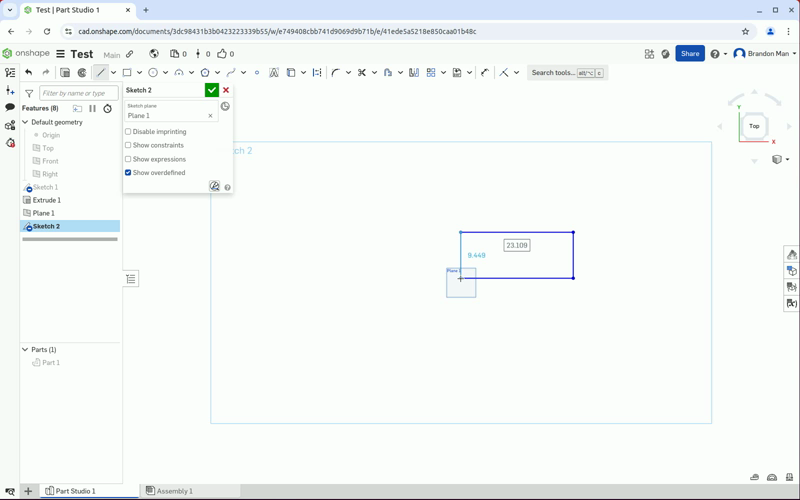
click(460, 278)
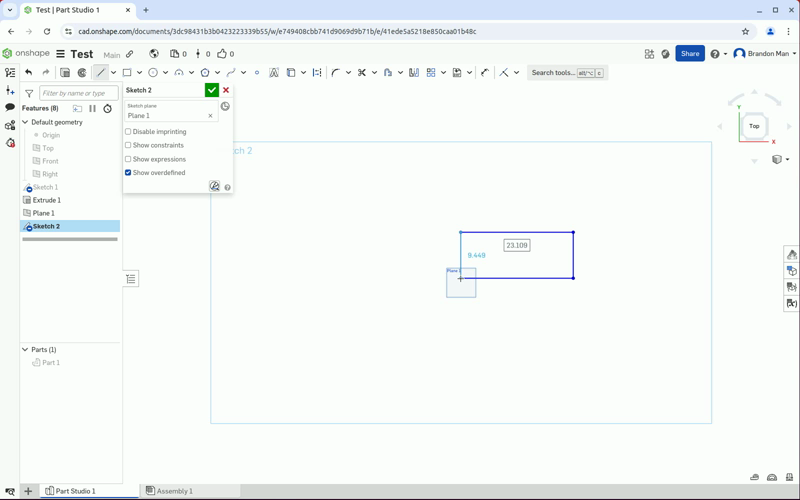
key(esc)
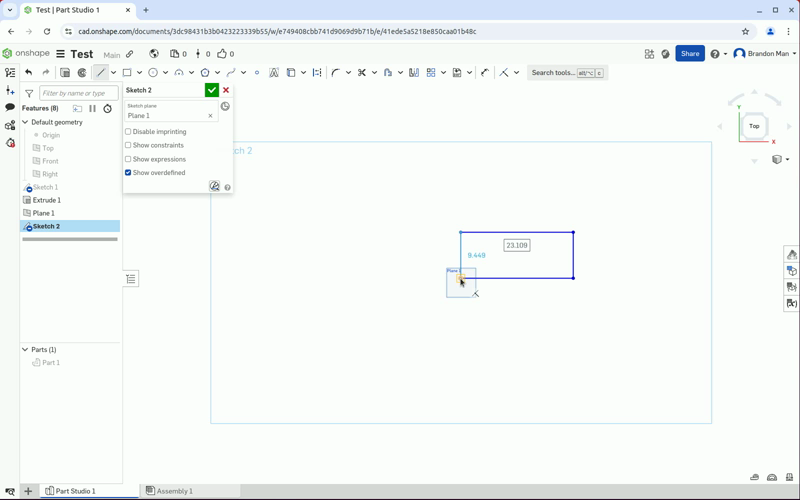
mouse_move(486, 248)
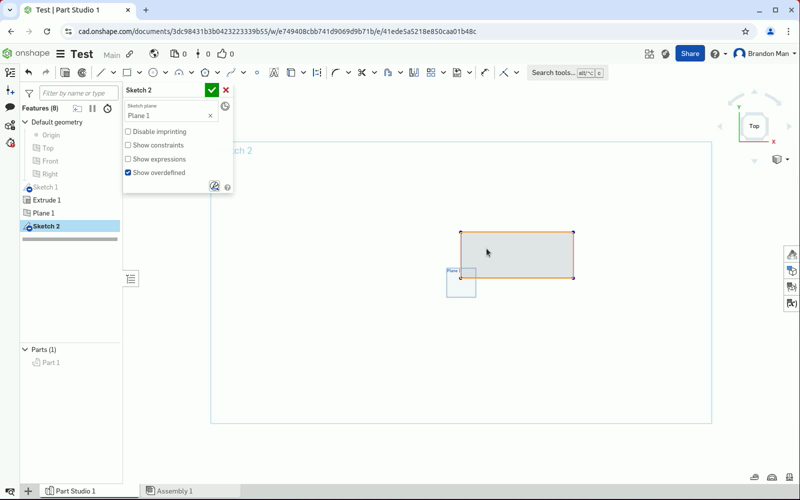
click(486, 248)
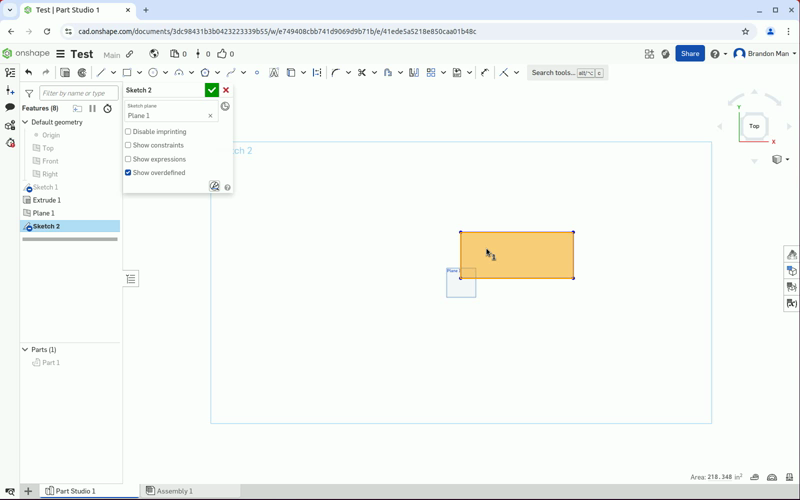
mouse_move(73, 352)
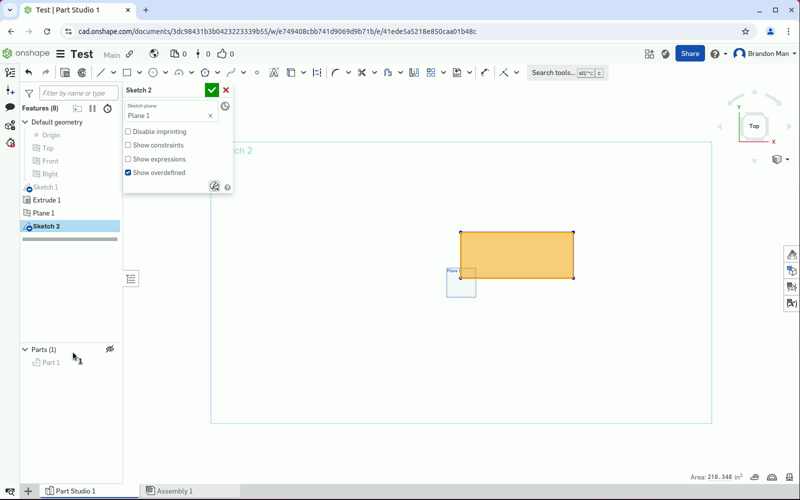
key(shift+y)
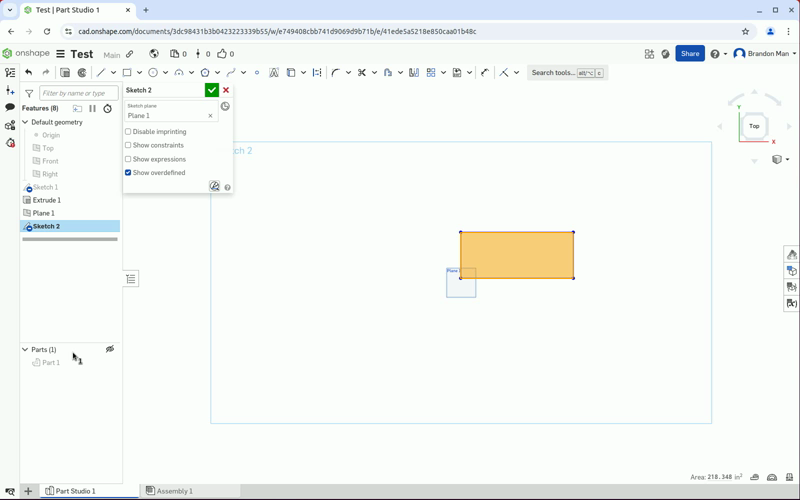
key(shift+e)
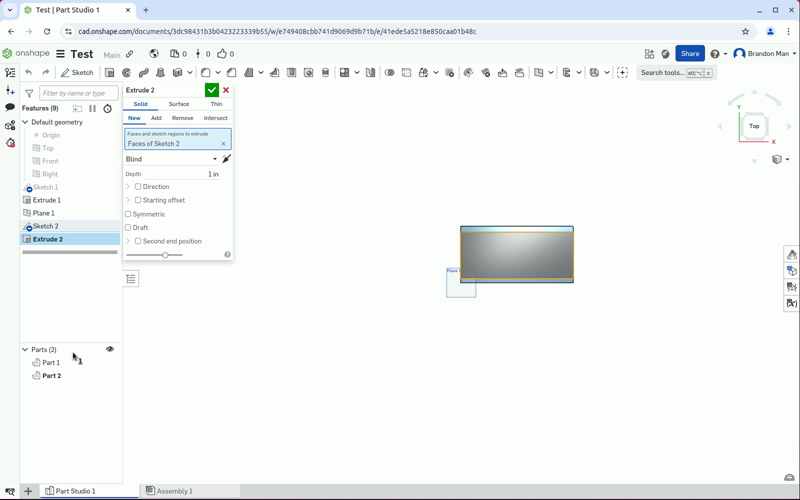
mouse_move(143, 106)
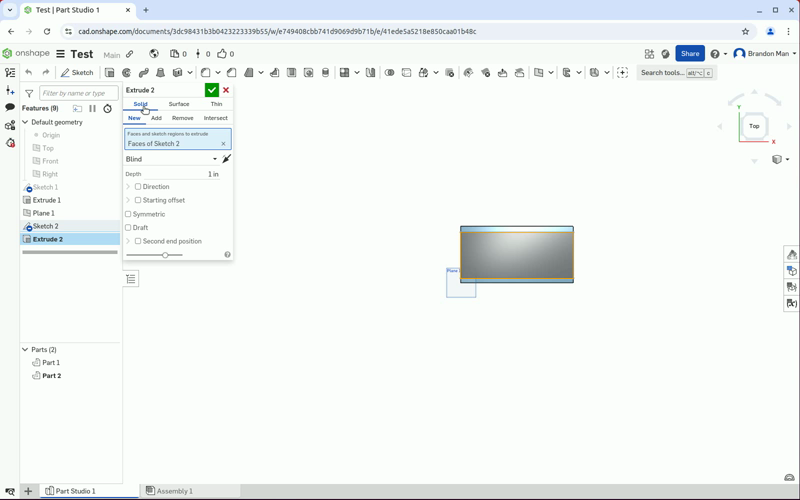
click(143, 106)
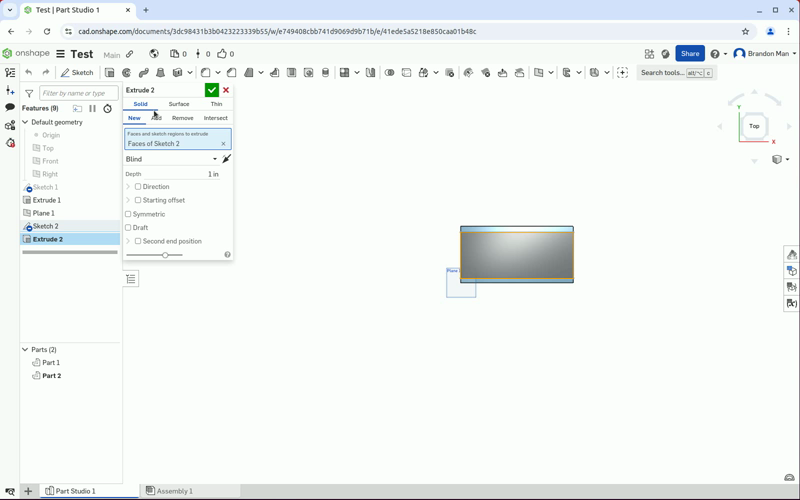
mouse_move(186, 120)
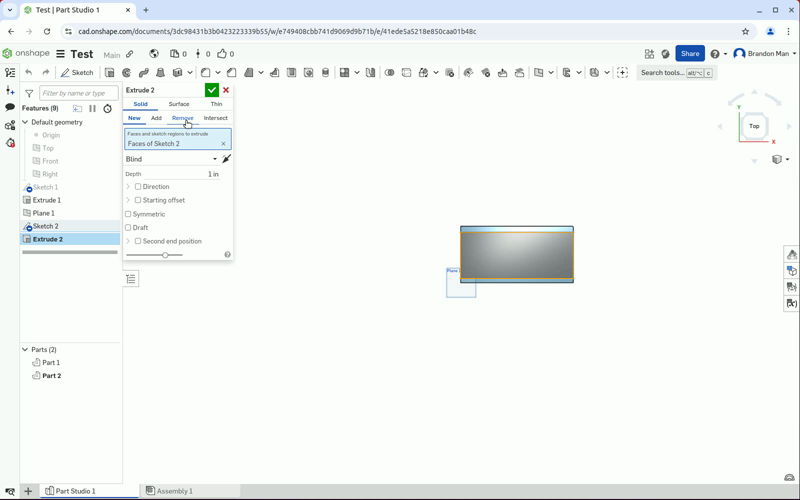
click(186, 120)
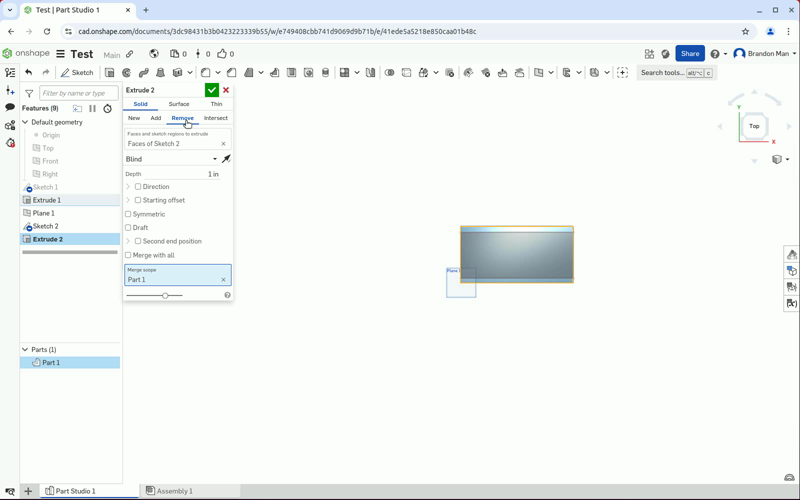
key(tab, 4)
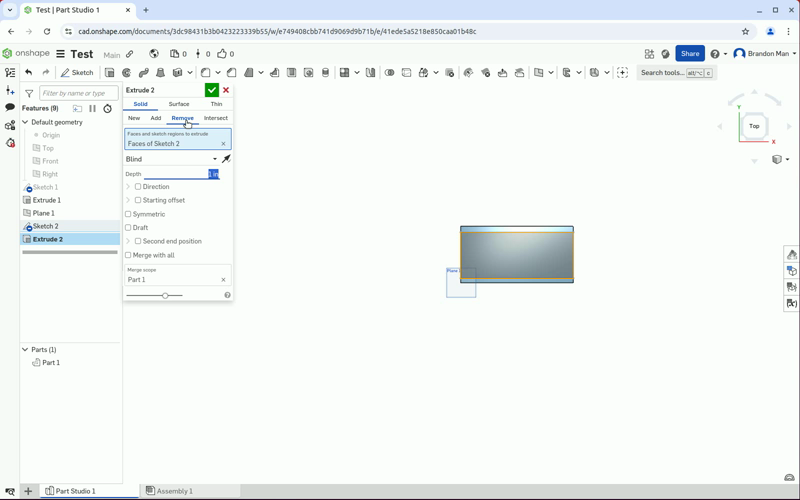
text(0.481)
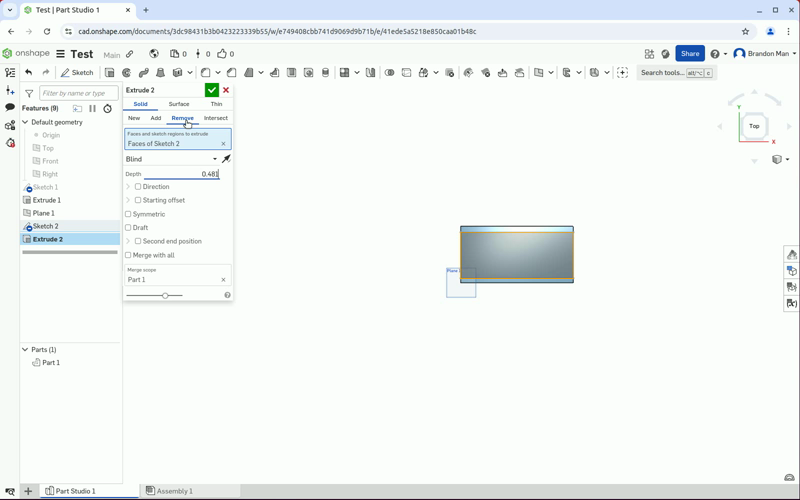
key(tab, 6)
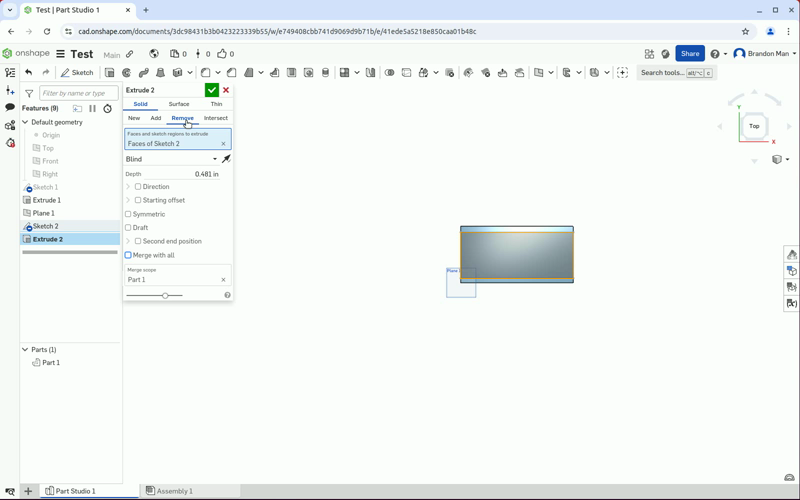
key(space)
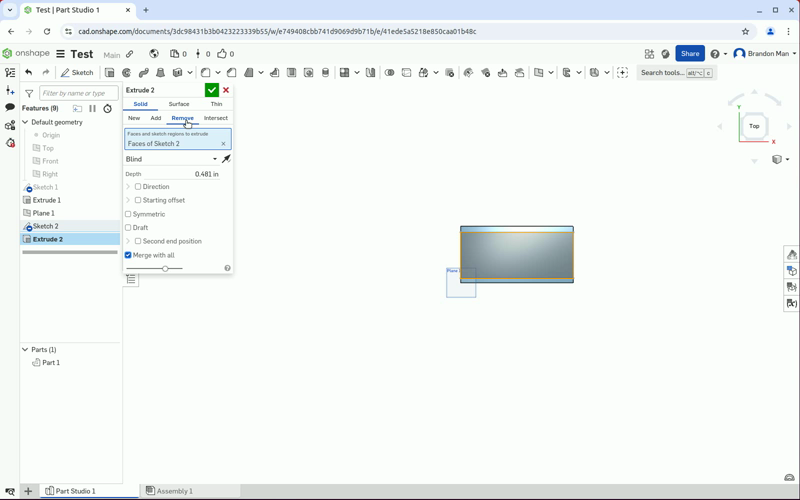
key(enter)
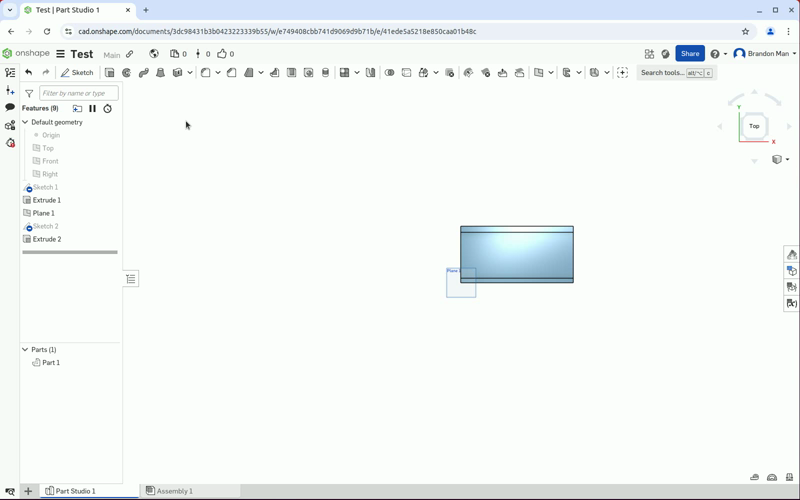
key(shift+h)
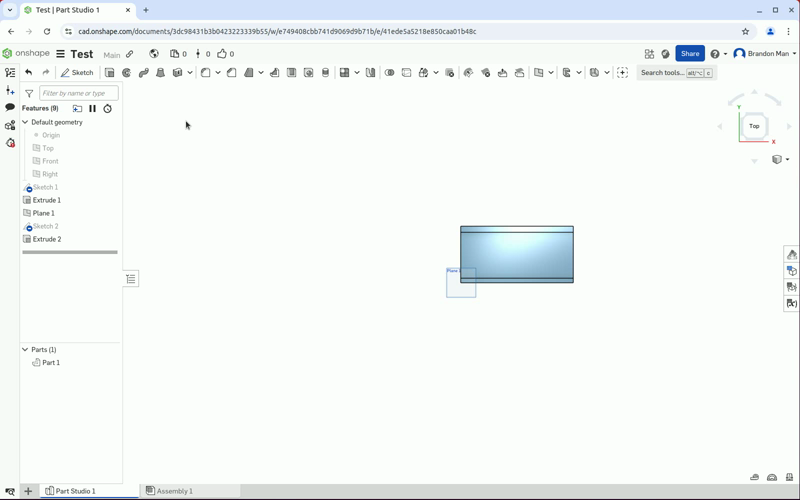
key(shift+h)
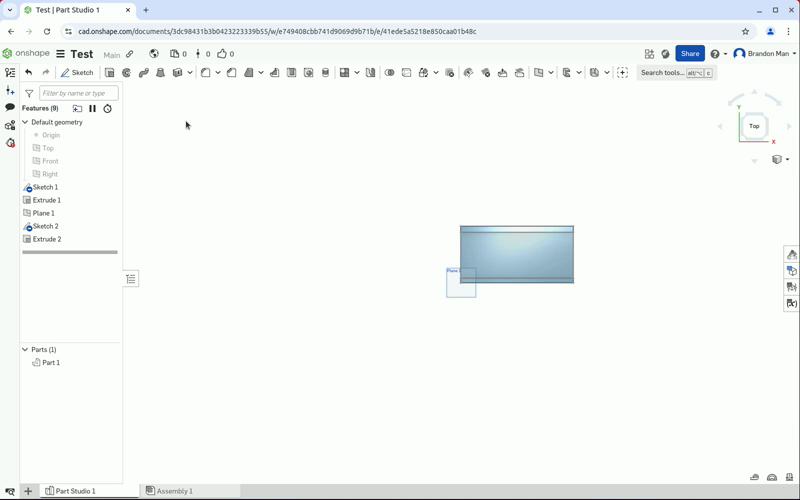
key(shift+7)
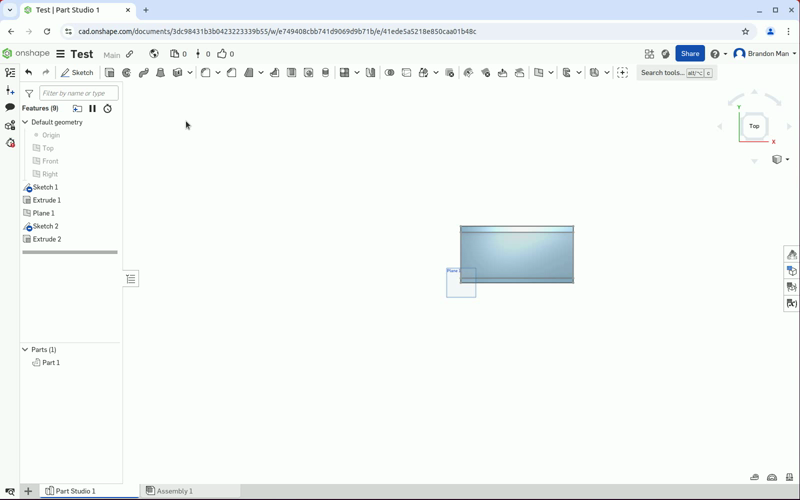
key(up, 3)
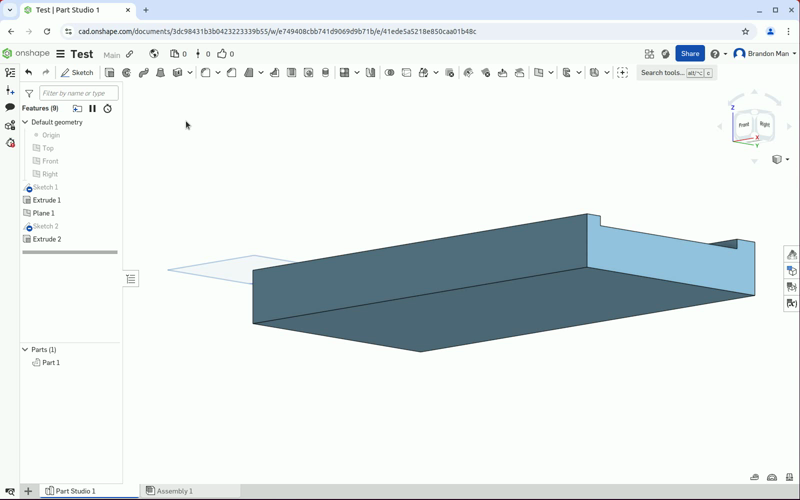
key(left, 3)
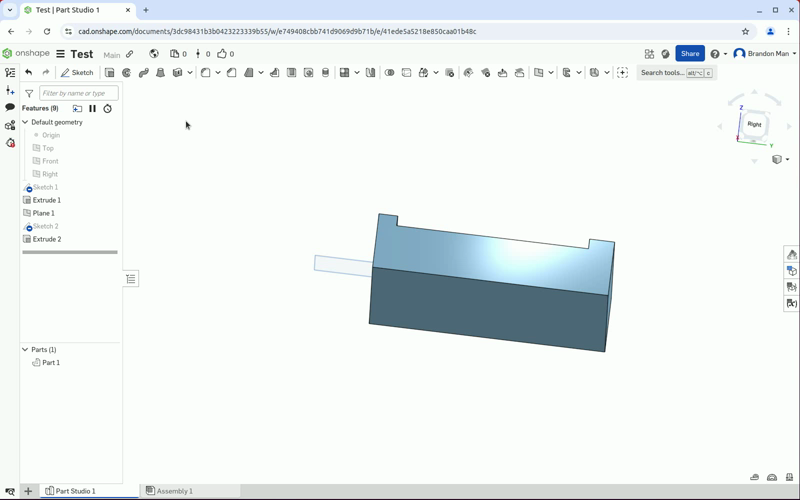
key(right, 3)
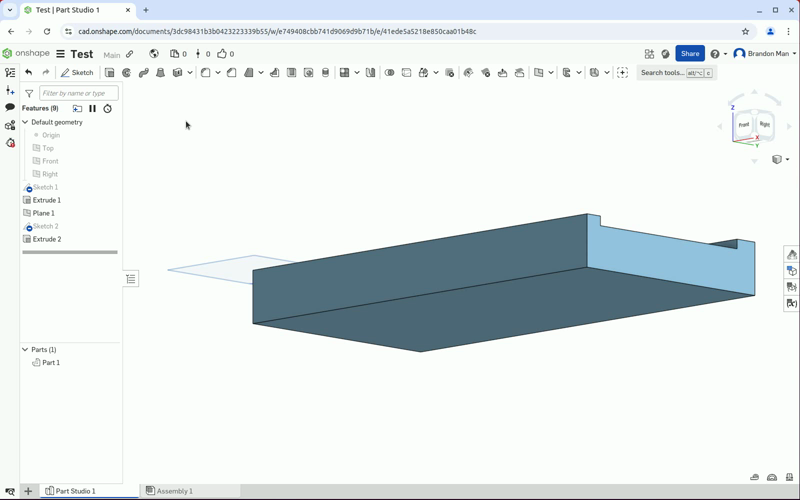
key(down, 3)
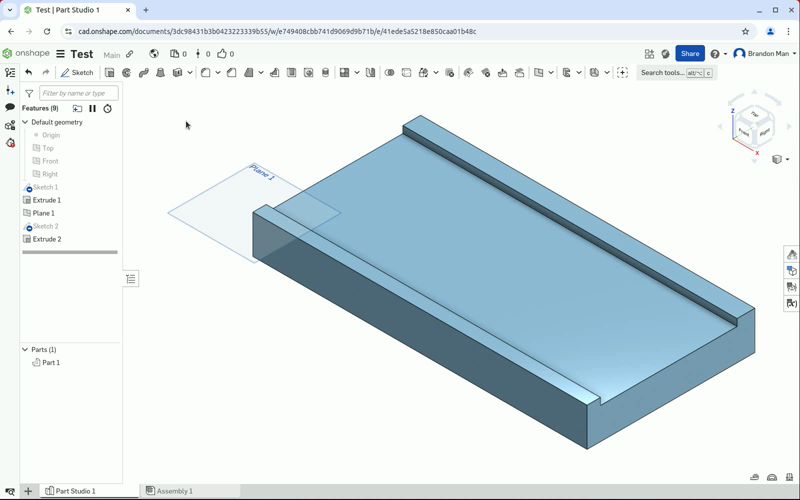
mouse_move(73, 189)
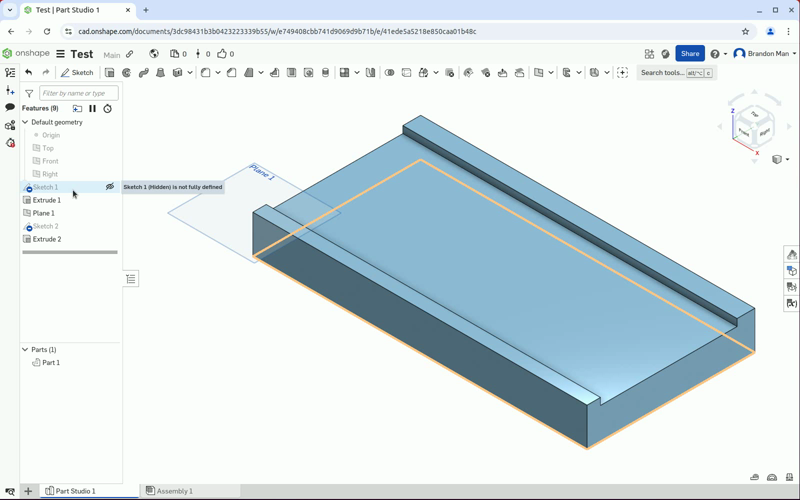
click(73, 189)